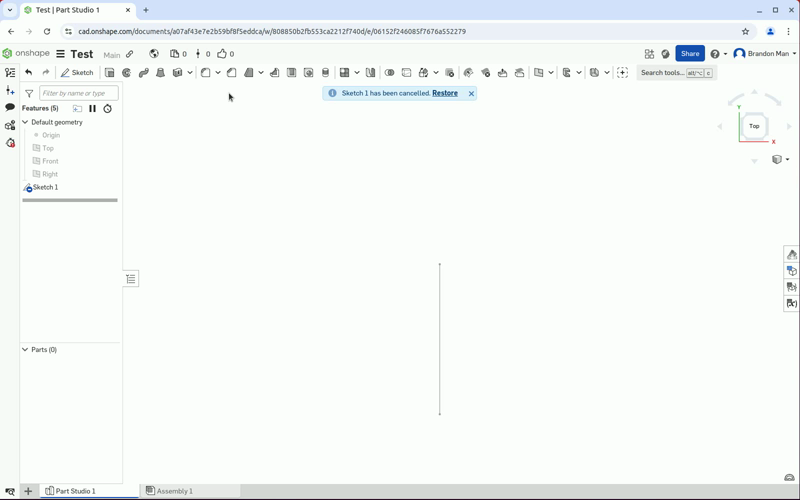
key(shift+h)
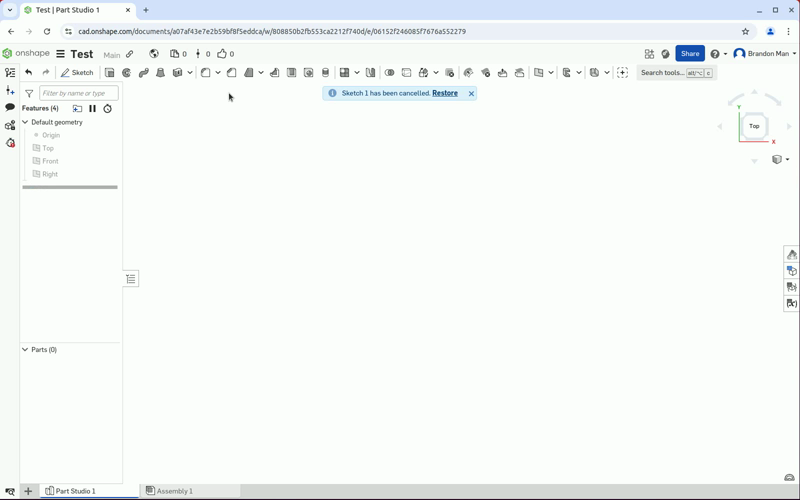
key(shift+s)
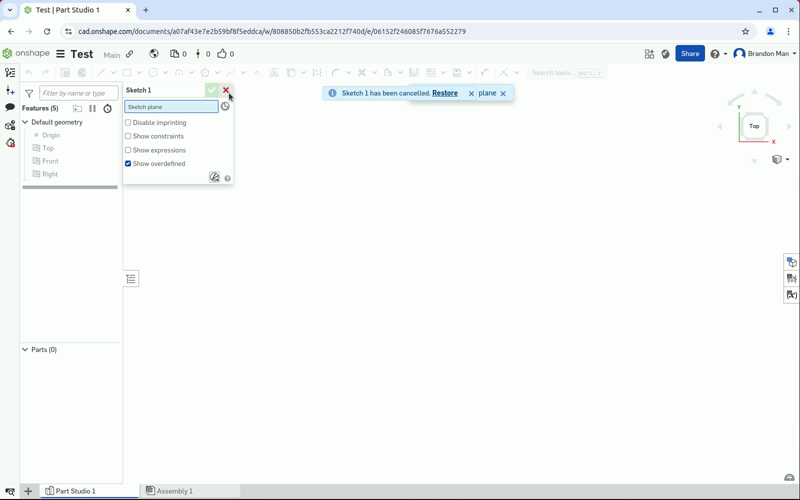
mouse_move(73, 150)
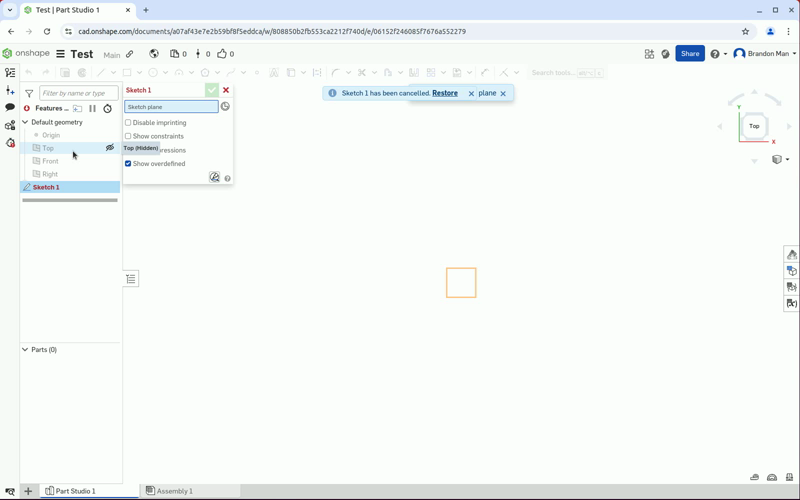
click(73, 150)
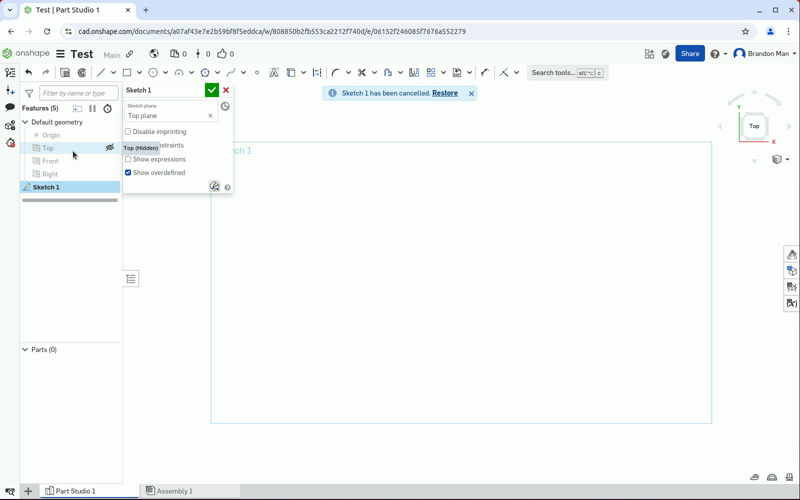
mouse_move(73, 352)
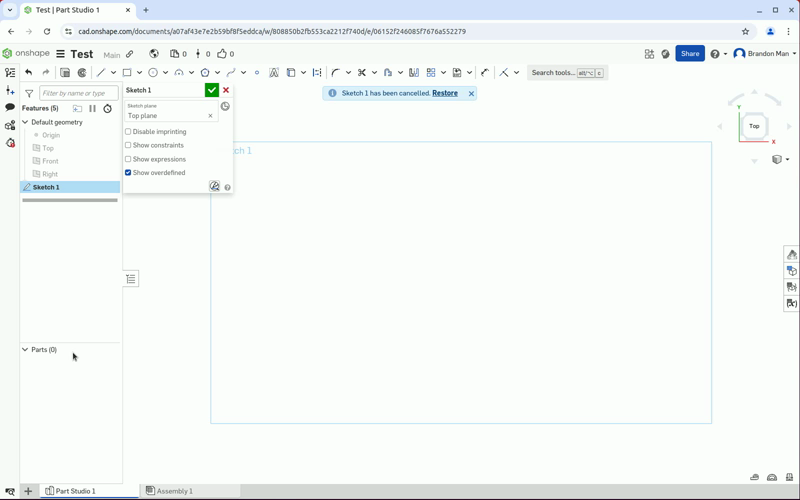
key(y)
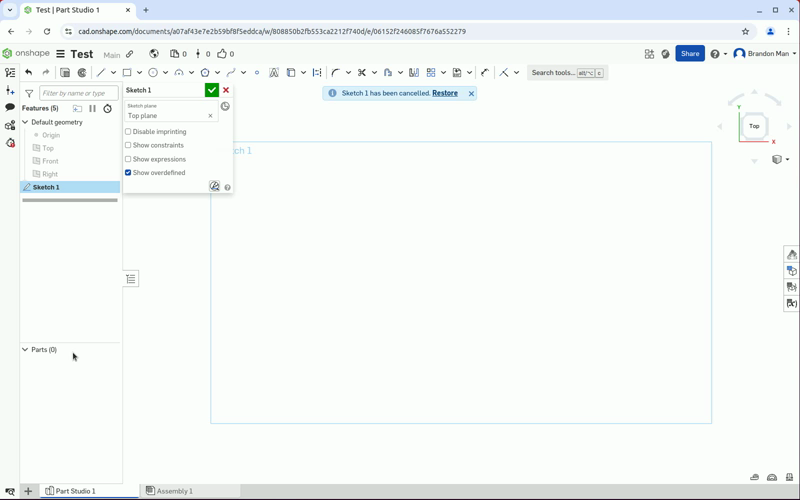
key(l)
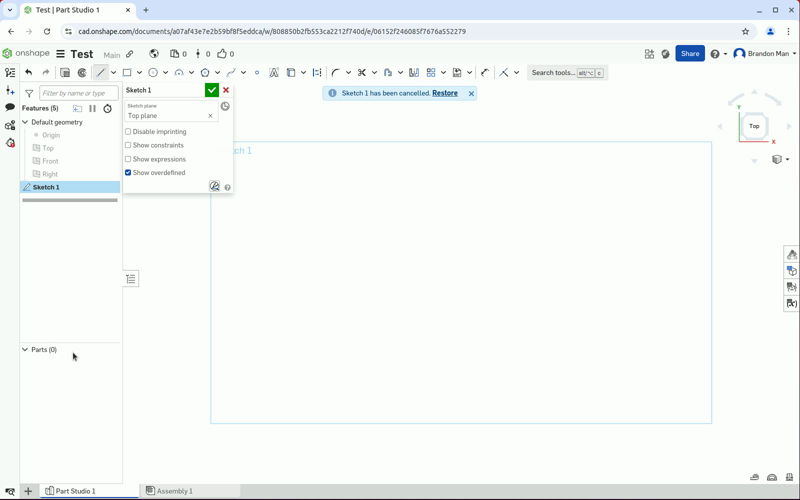
key_down(shift)
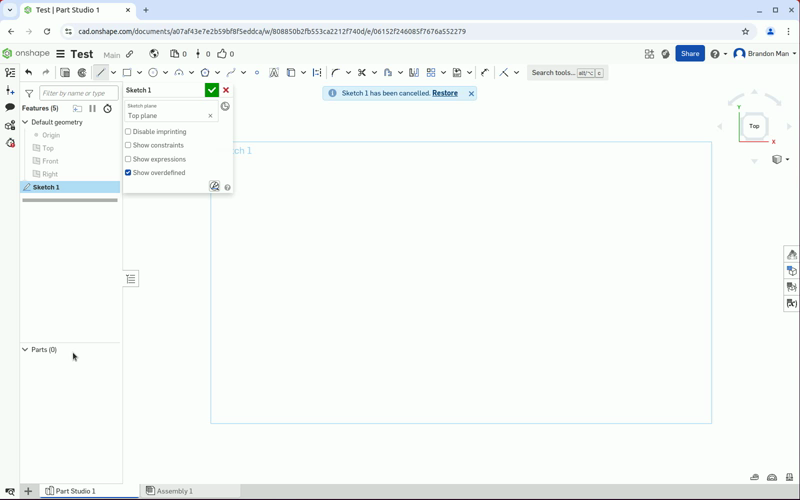
mouse_move(359, 395)
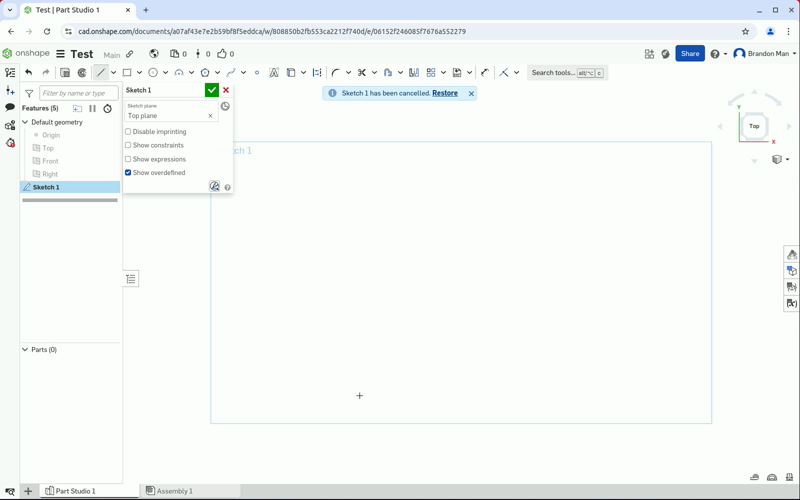
click(359, 395)
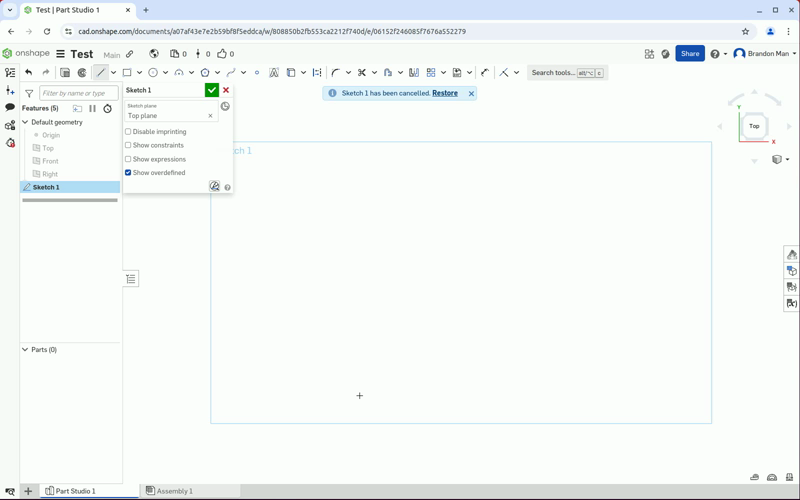
key_up(shift)
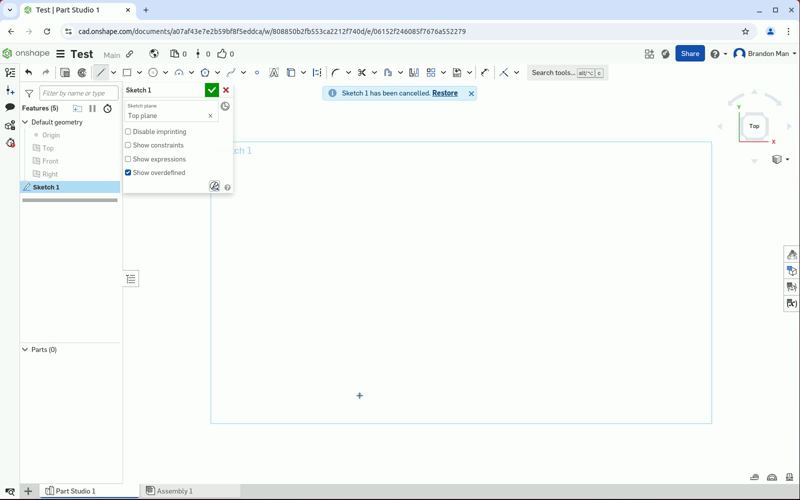
key_down(shift)
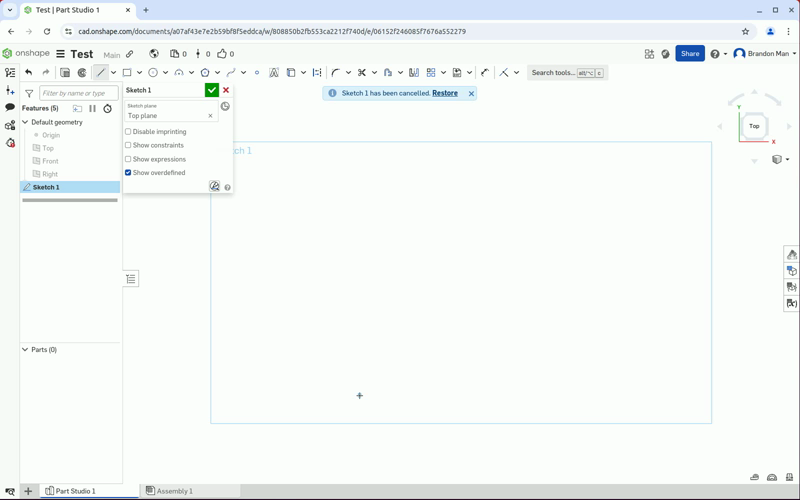
mouse_move(562, 395)
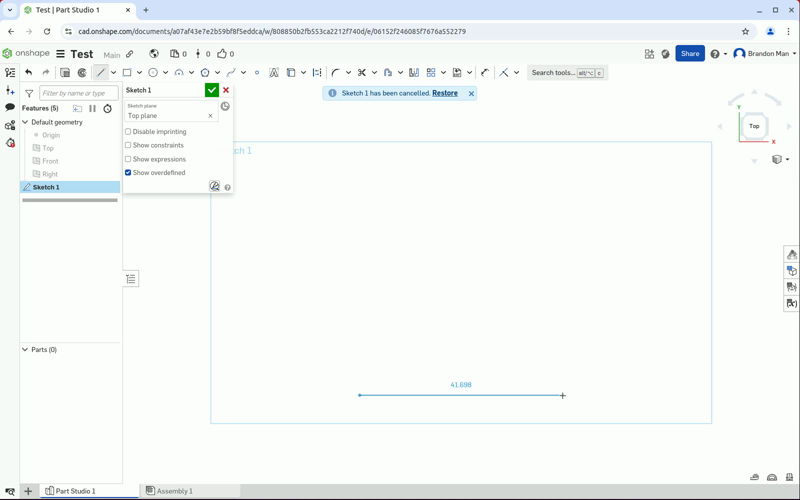
click(562, 395)
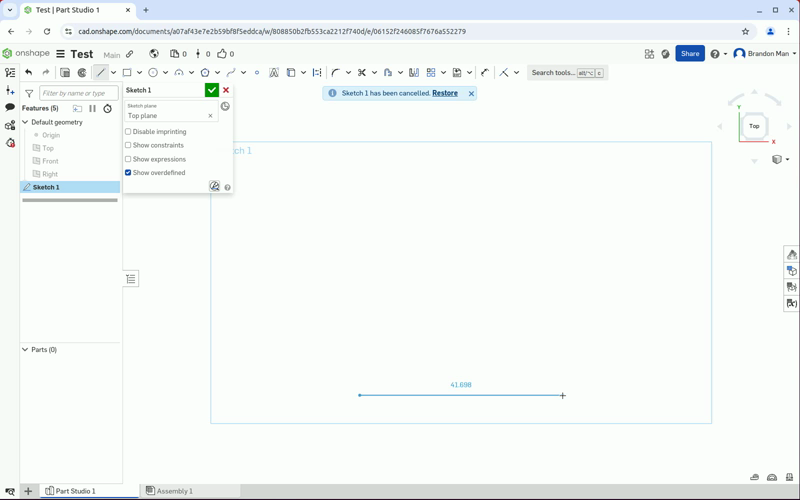
key_up(shift)
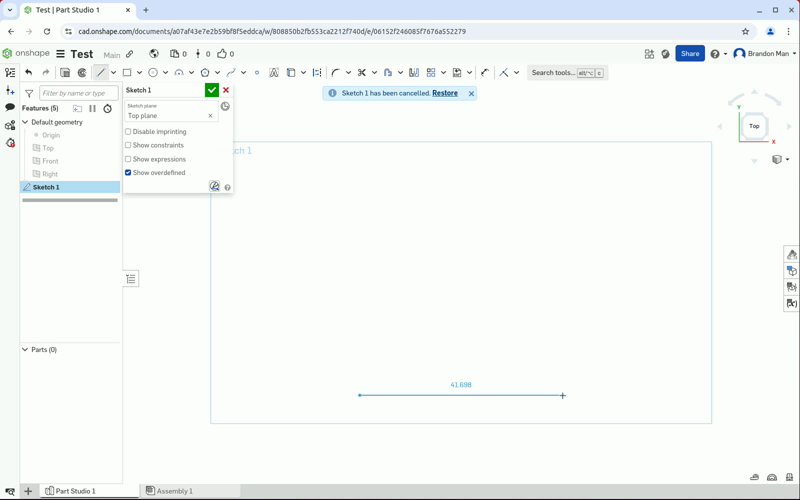
key_down(shift)
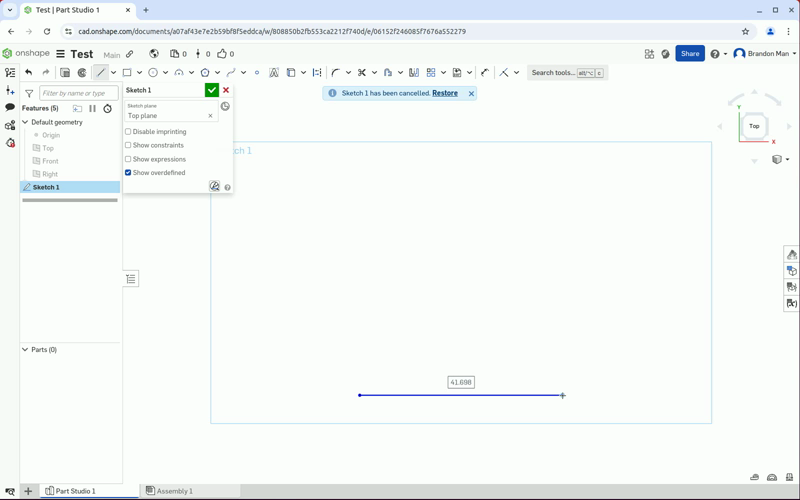
mouse_move(562, 171)
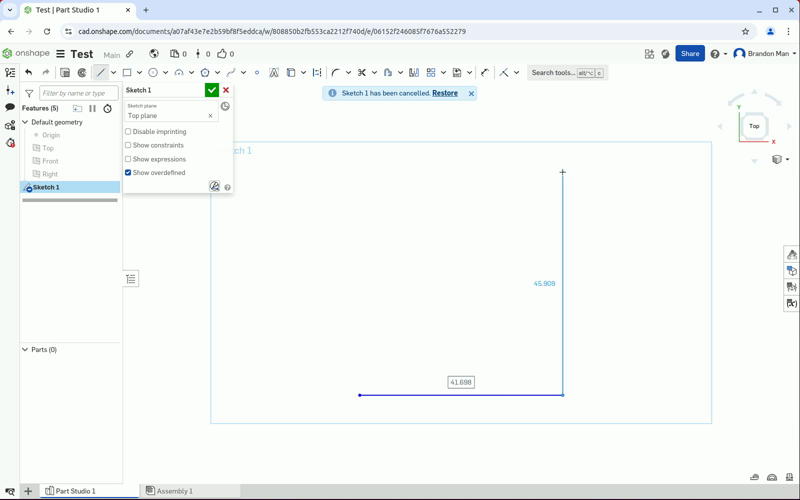
click(562, 171)
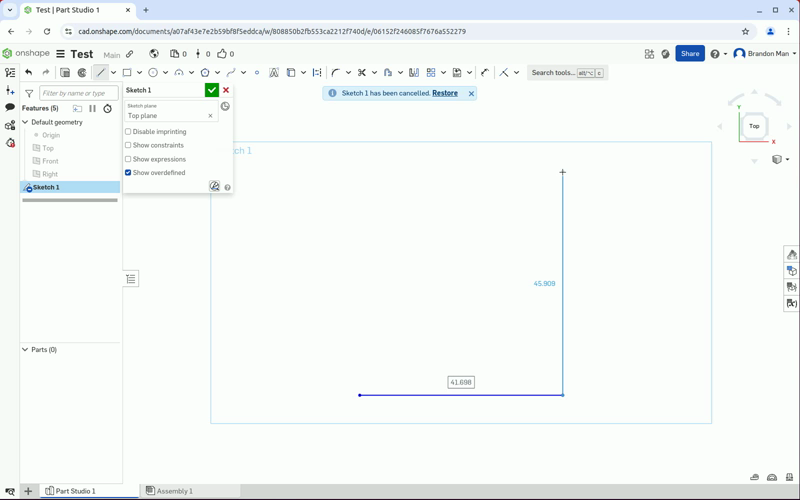
key_up(shift)
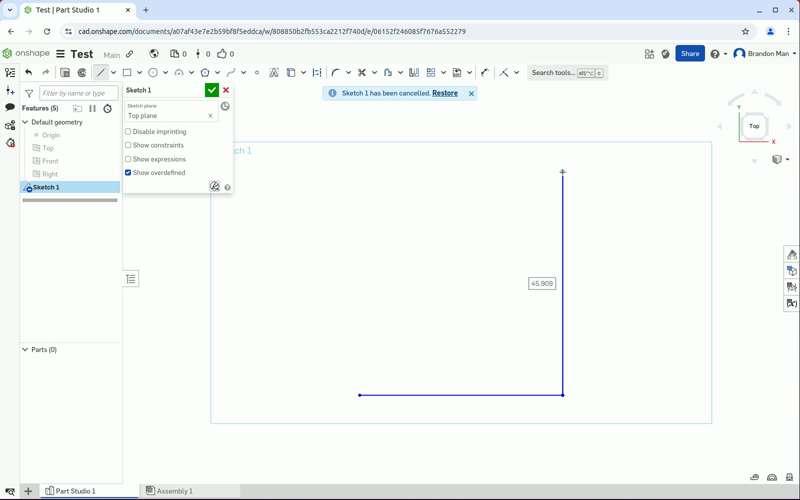
key_down(shift)
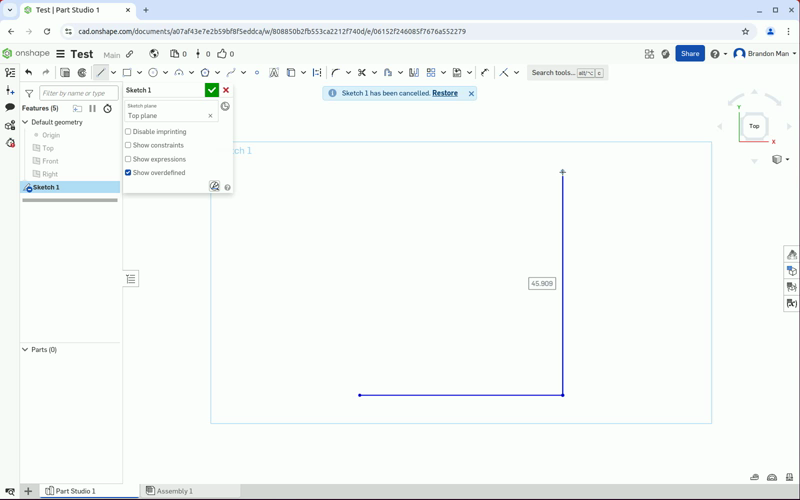
mouse_move(359, 171)
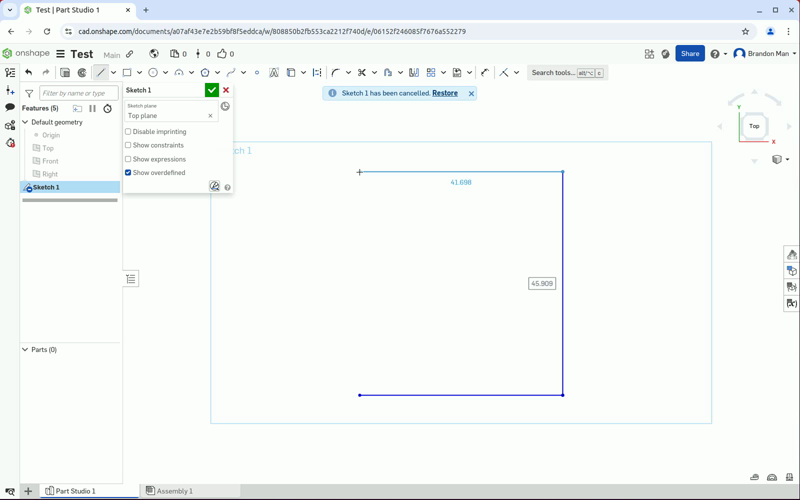
click(359, 171)
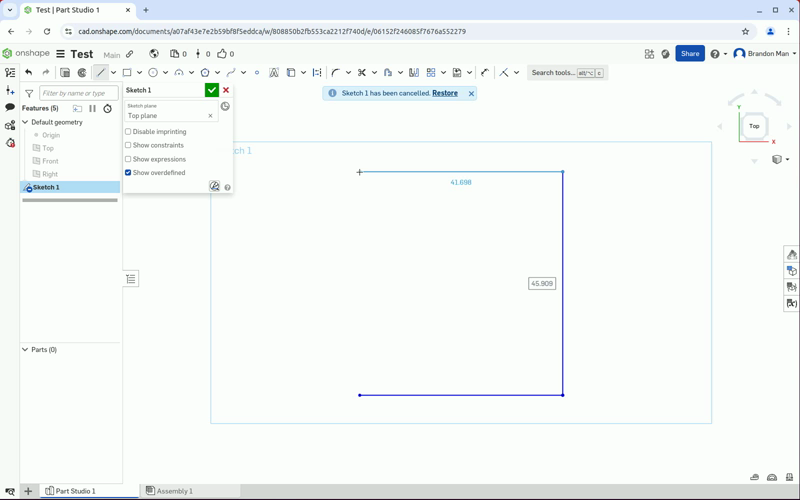
key_up(shift)
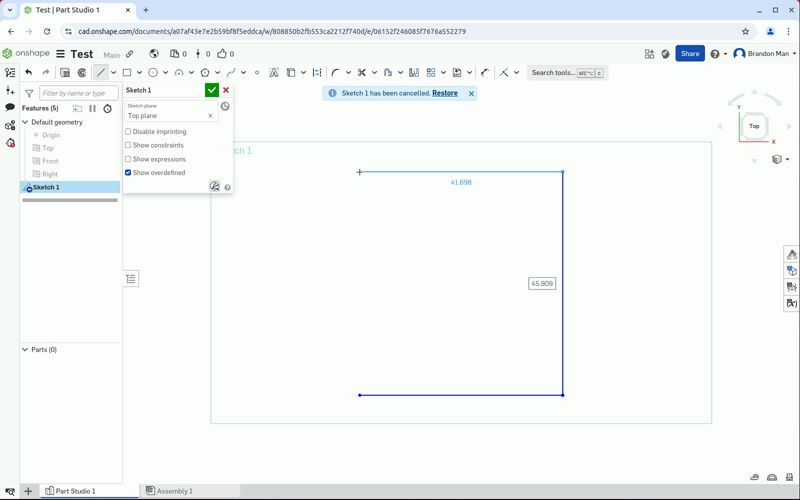
key_down(shift)
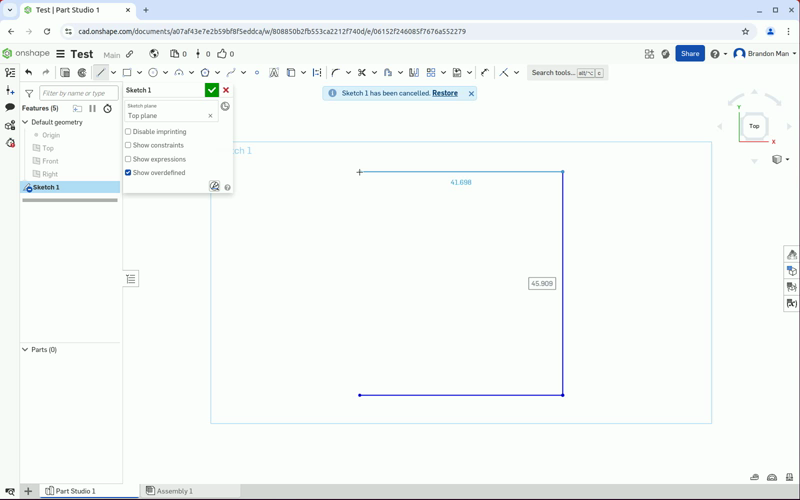
mouse_move(359, 395)
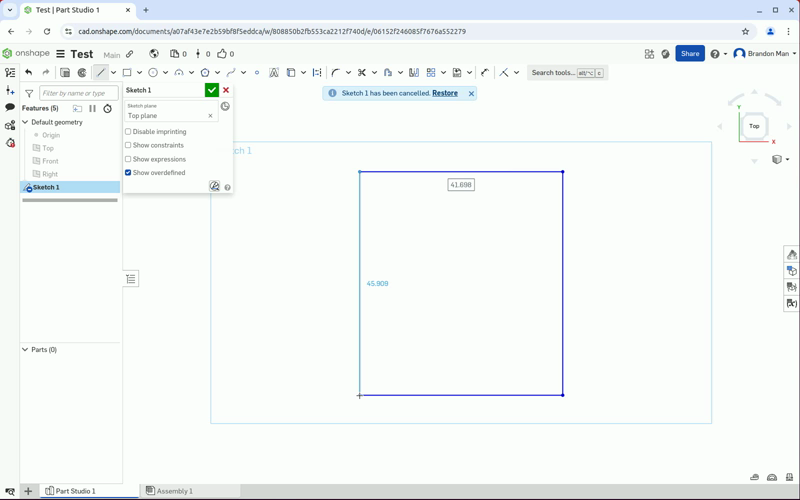
key_up(shift)
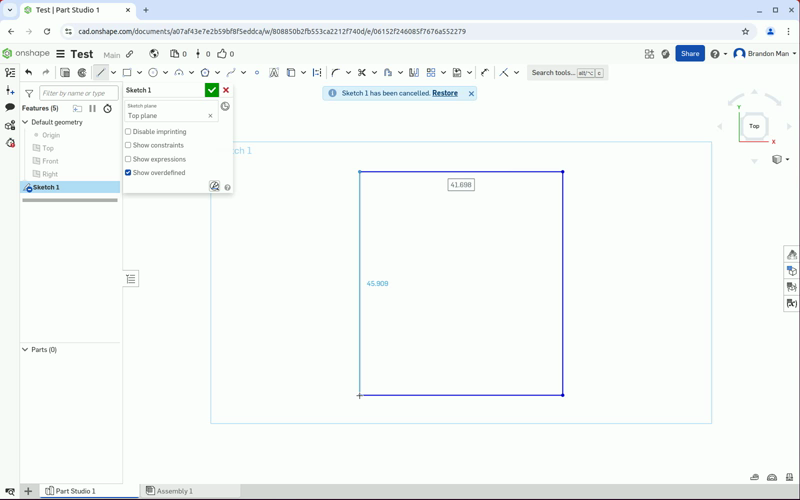
click(359, 395)
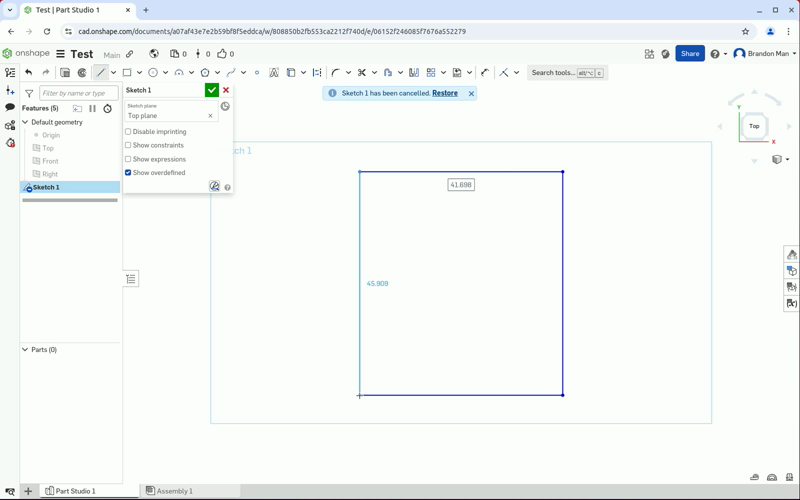
key(esc)
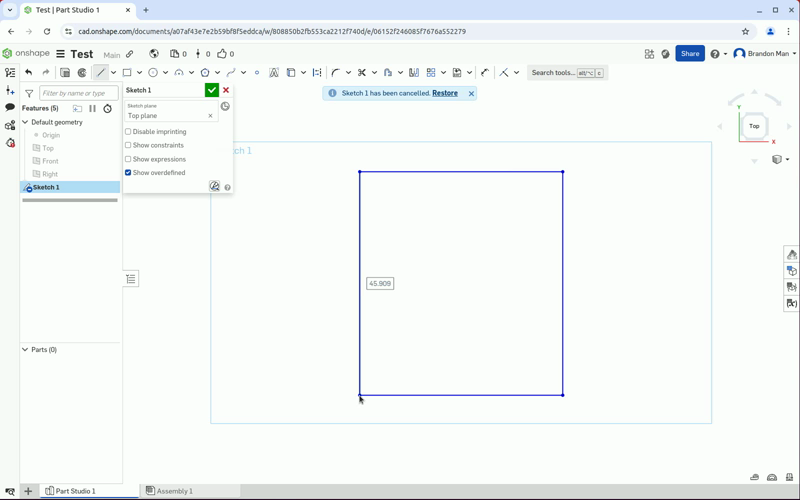
mouse_move(522, 321)
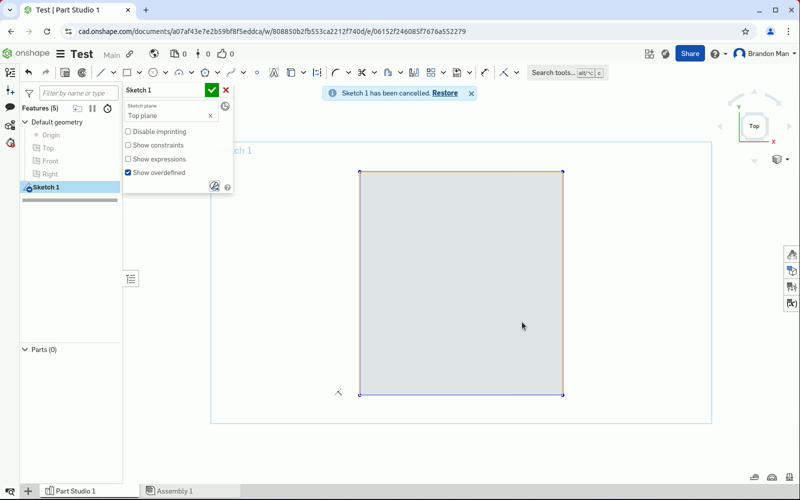
click(522, 321)
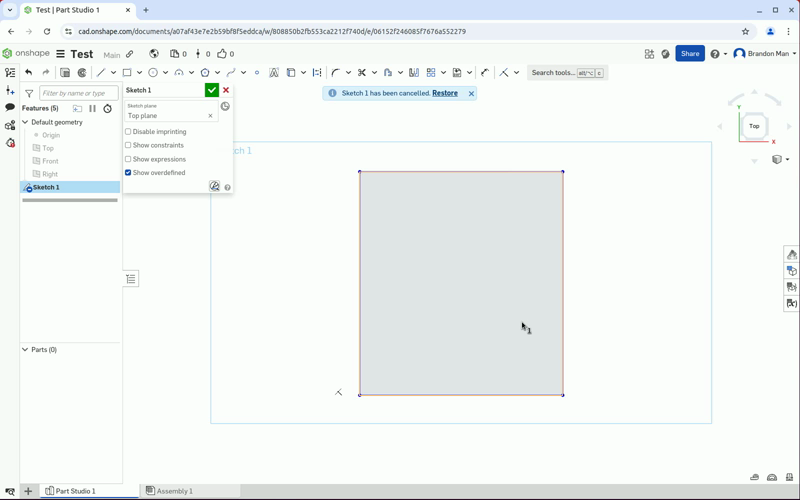
mouse_move(73, 352)
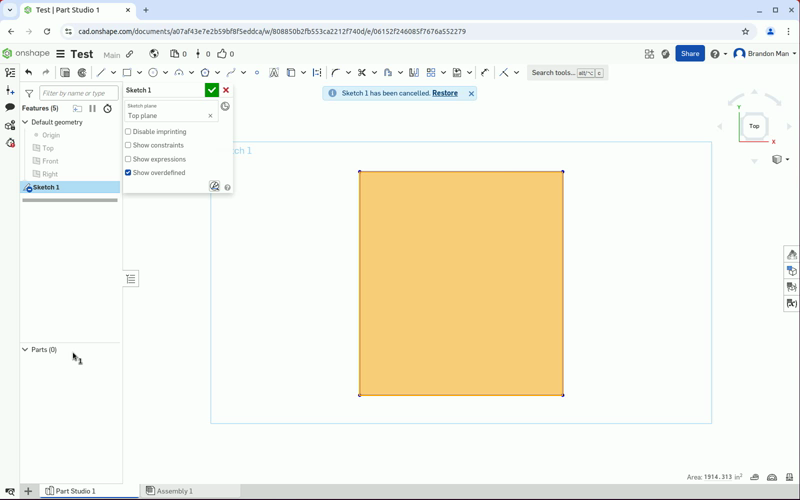
key(shift+y)
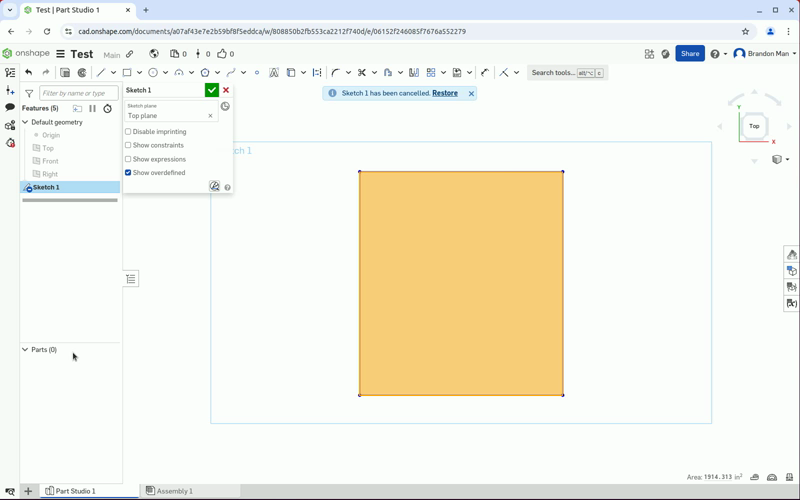
key(shift+e)
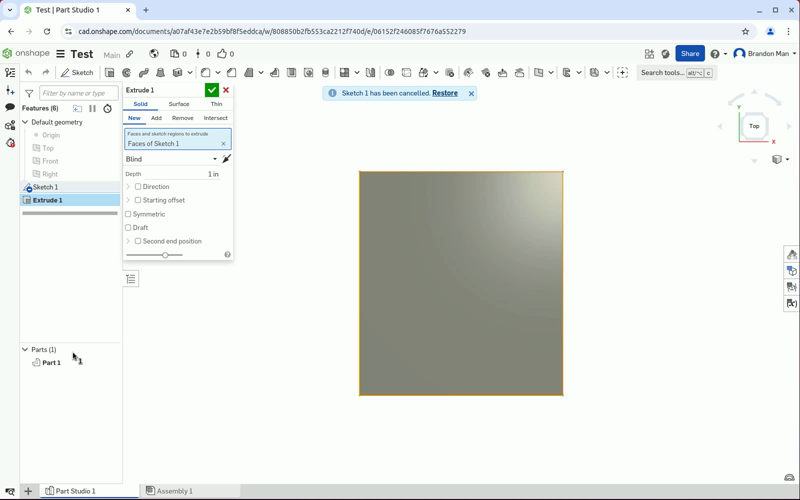
mouse_move(143, 106)
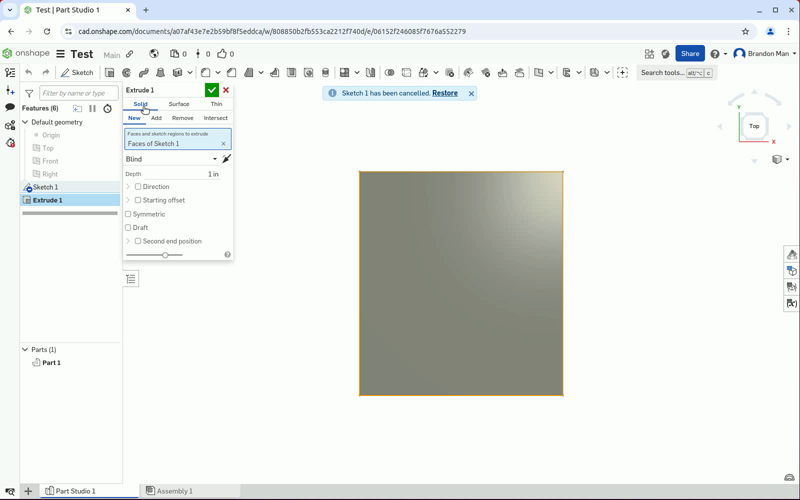
click(143, 106)
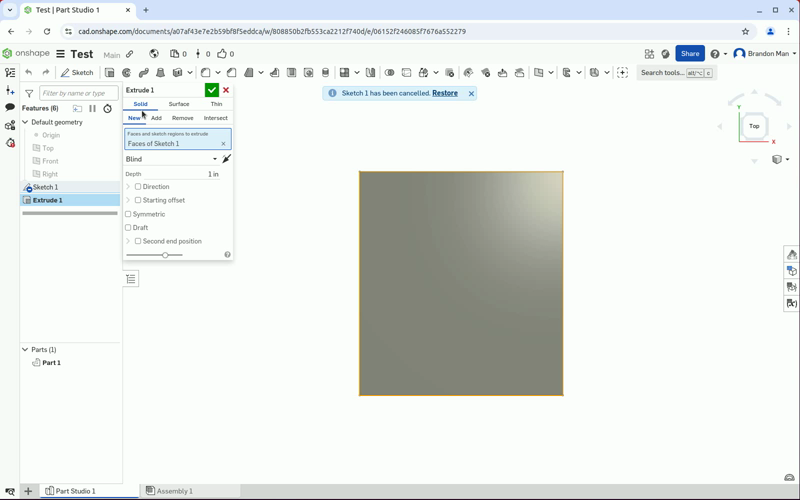
mouse_move(137, 120)
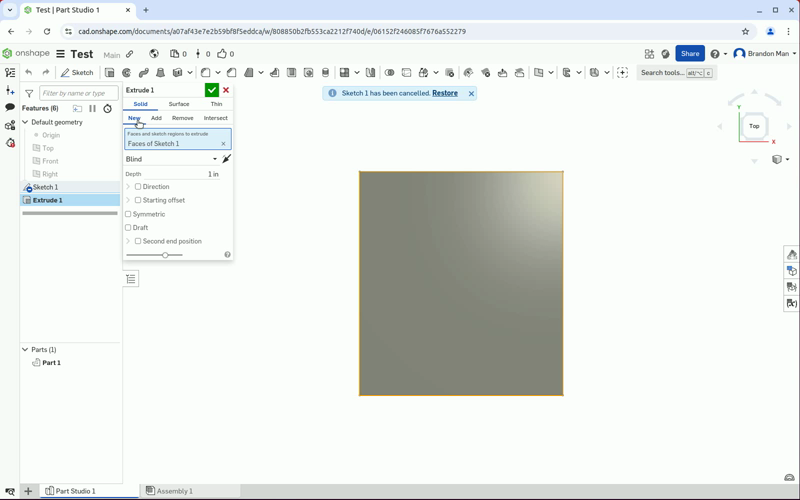
click(137, 120)
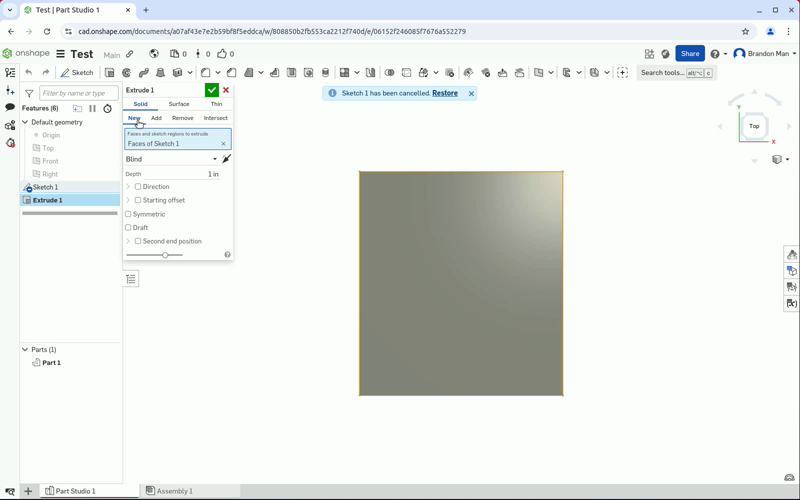
key(tab, 4)
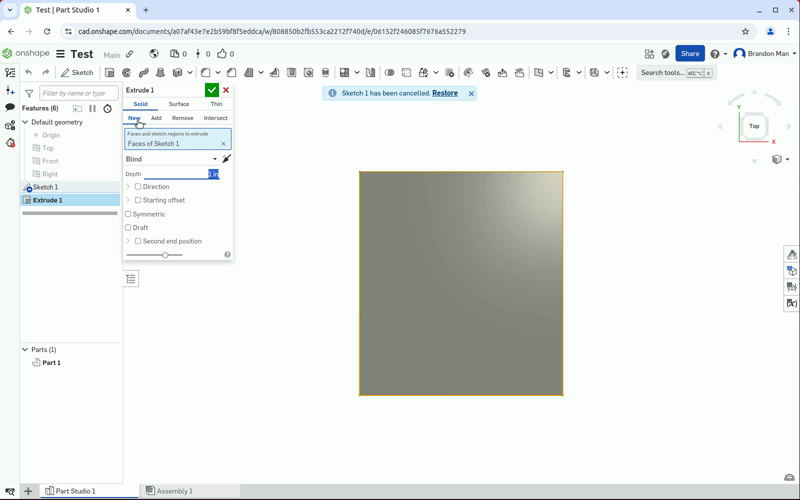
text(0.963)
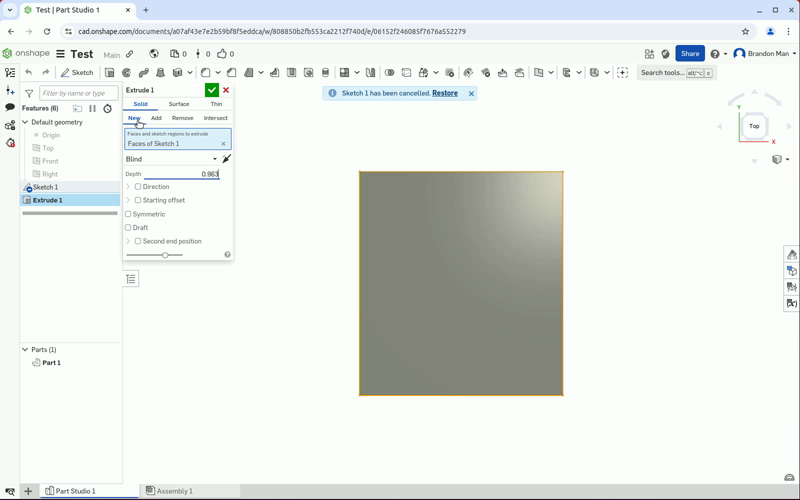
key(enter)
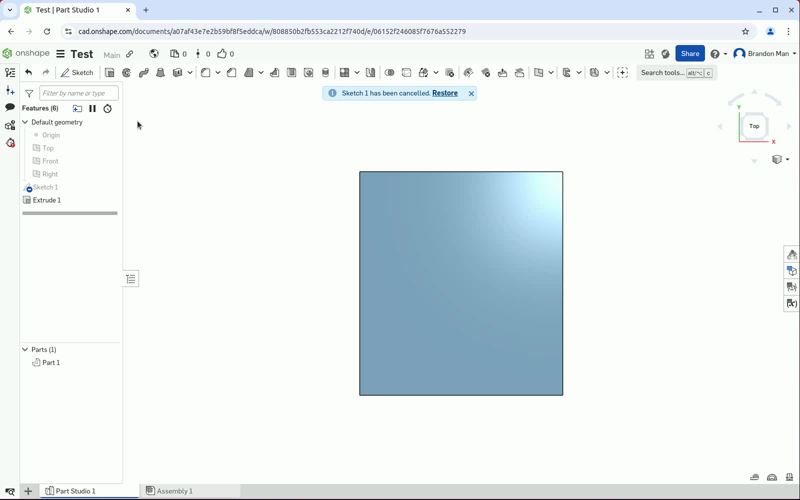
key(shift+h)
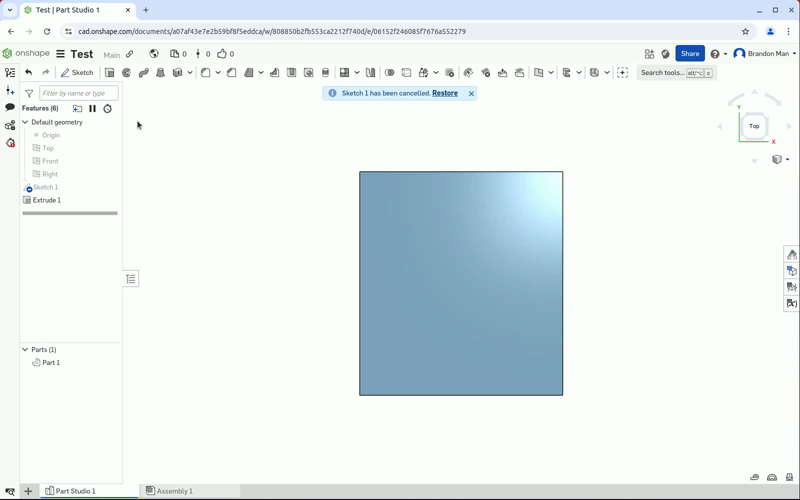
key(shift+h)
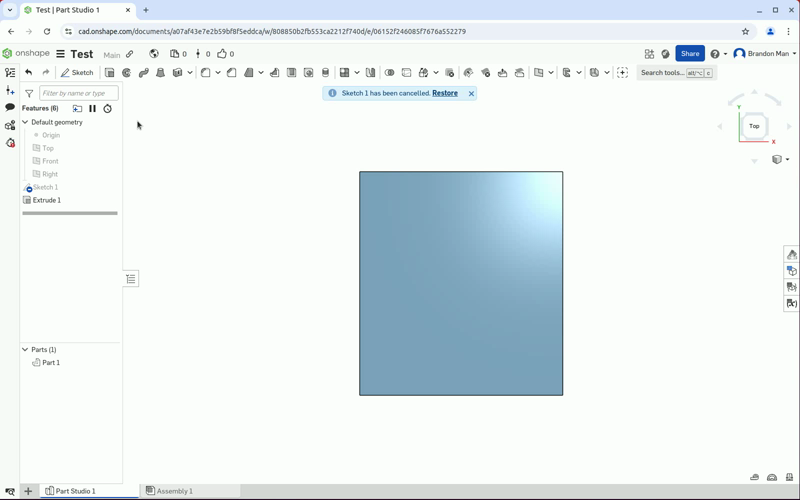
mouse_move(73, 189)
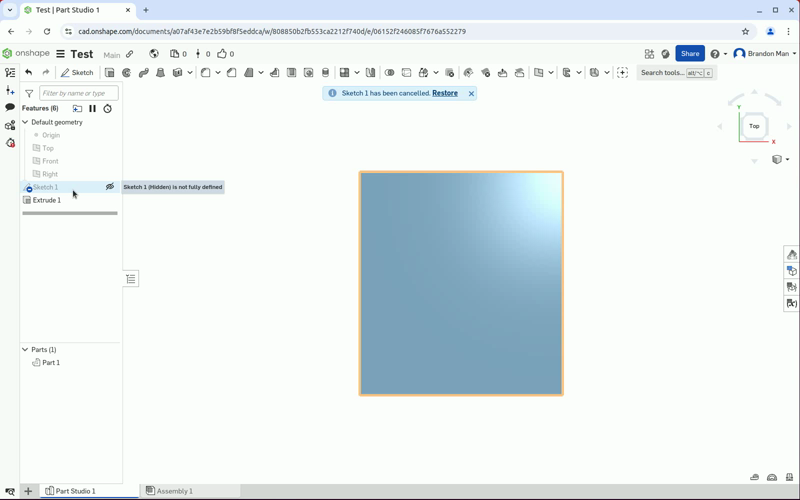
click(73, 189)
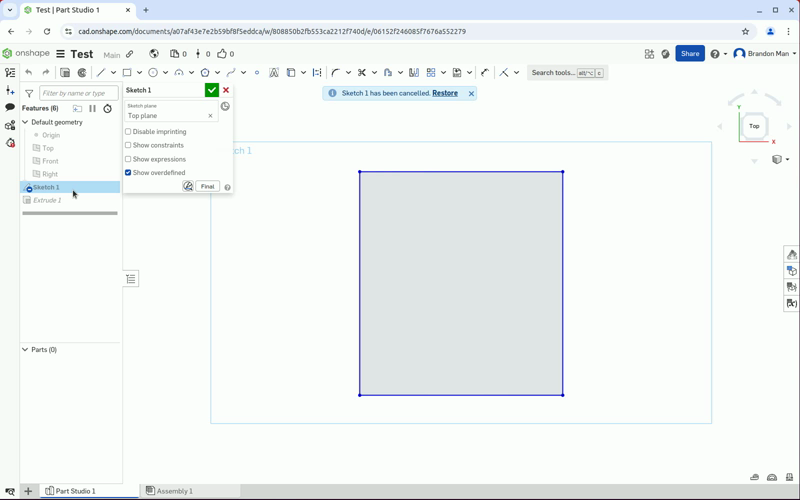
mouse_move(229, 92)
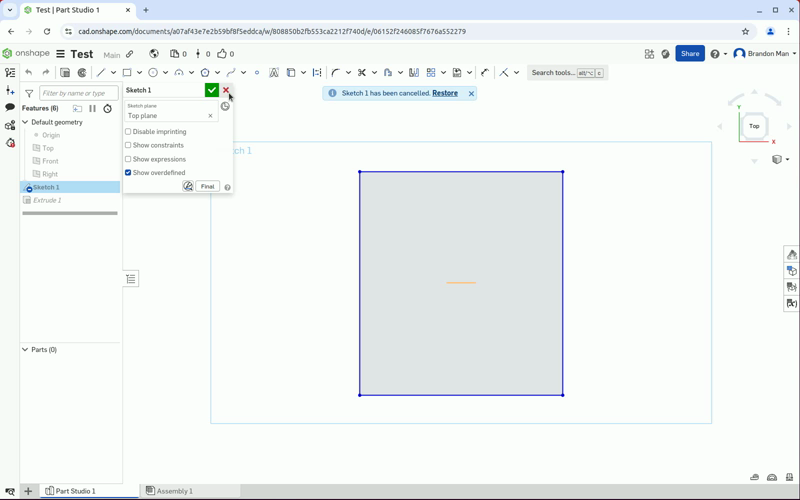
click(229, 92)
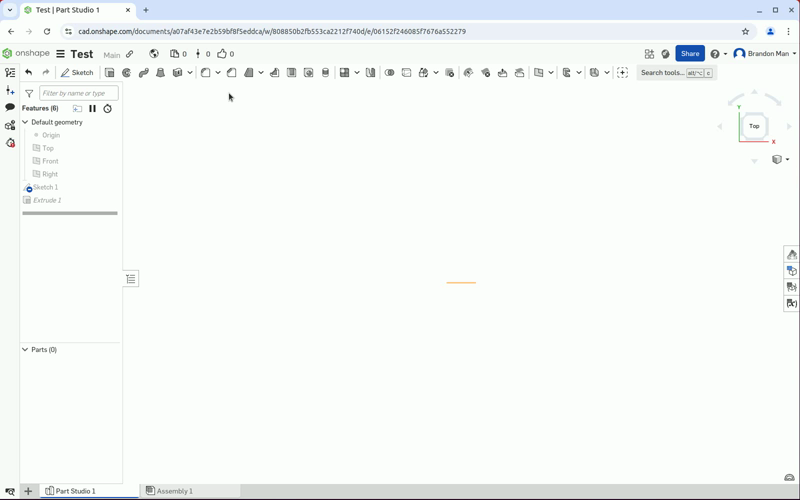
mouse_move(541, 75)
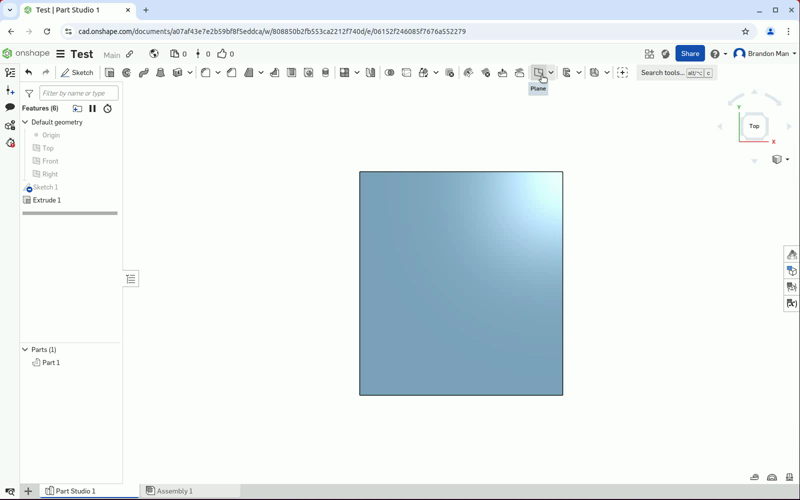
click(541, 75)
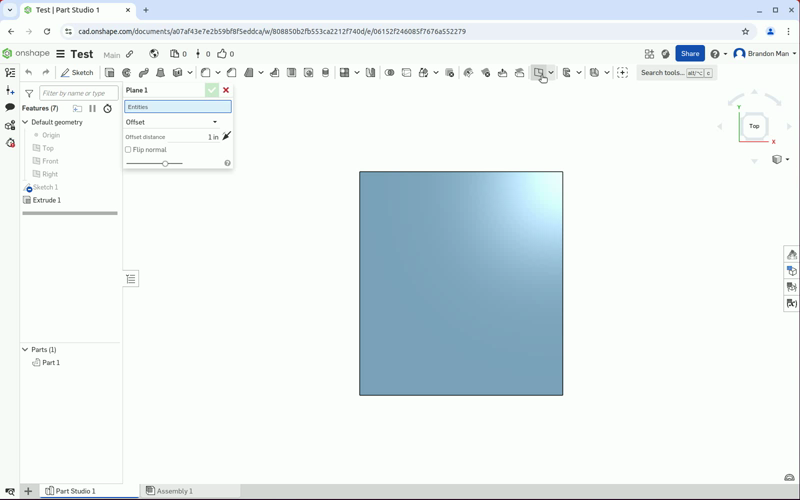
mouse_move(73, 150)
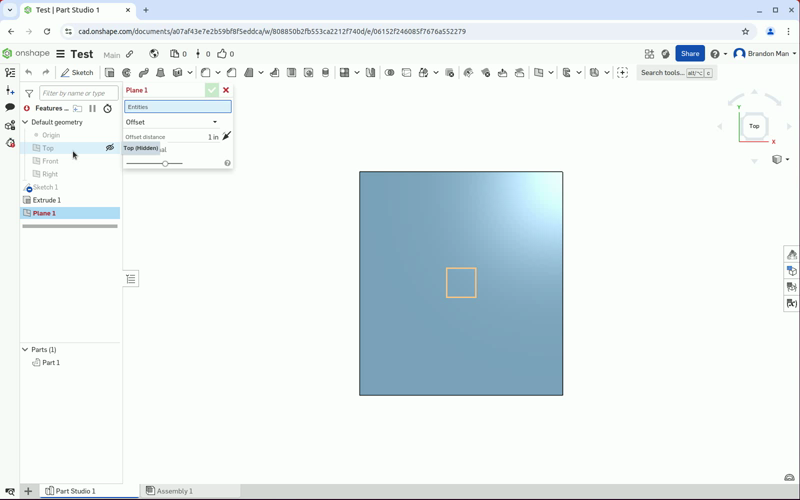
click(73, 150)
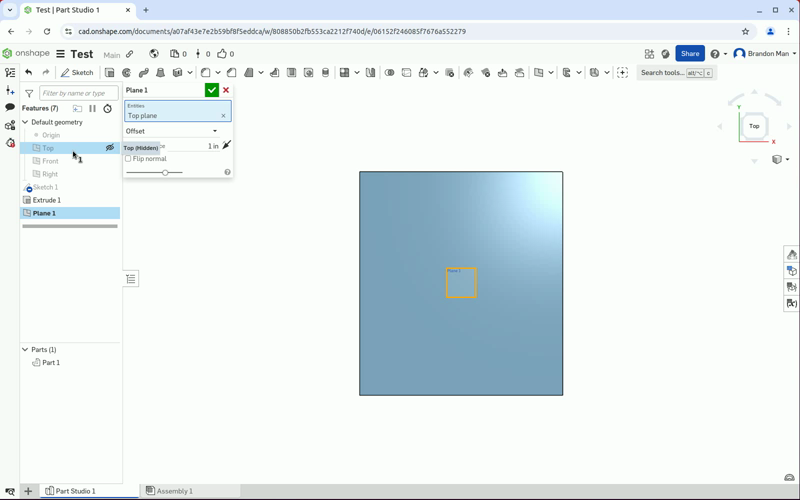
key(tab, 2)
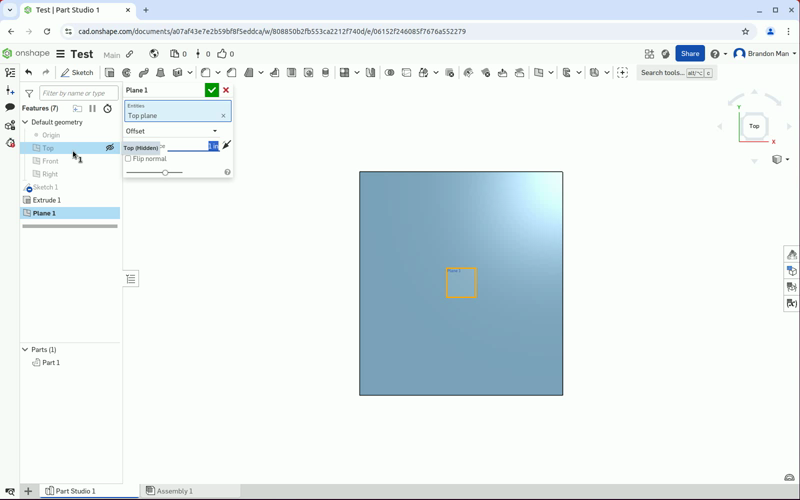
text(0.955)
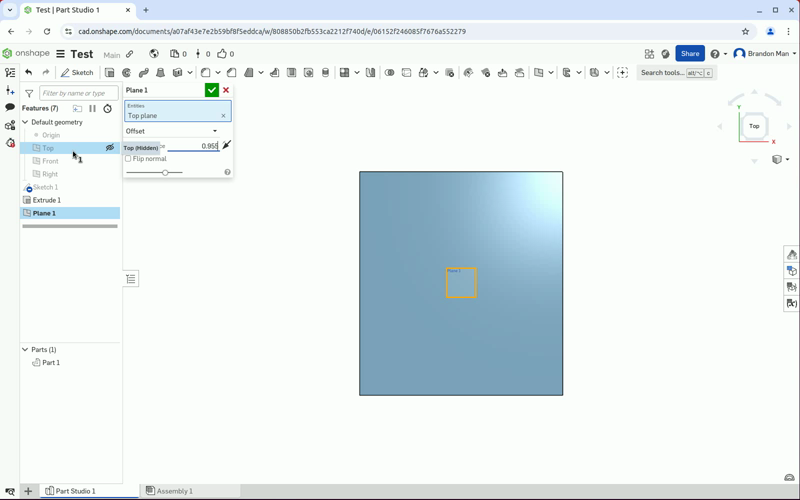
key(enter, 2)
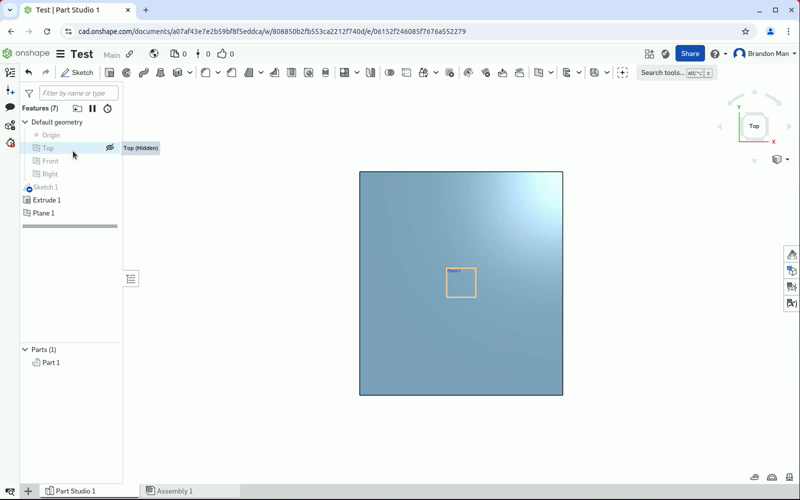
key(shift+s)
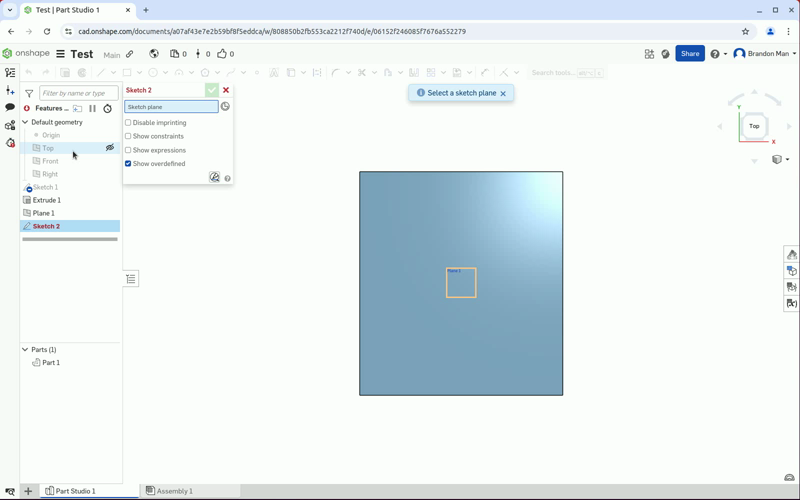
mouse_move(73, 215)
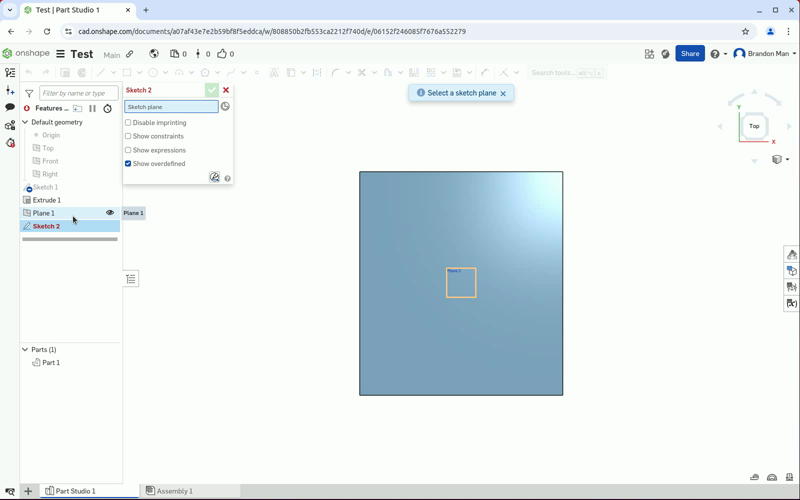
click(73, 215)
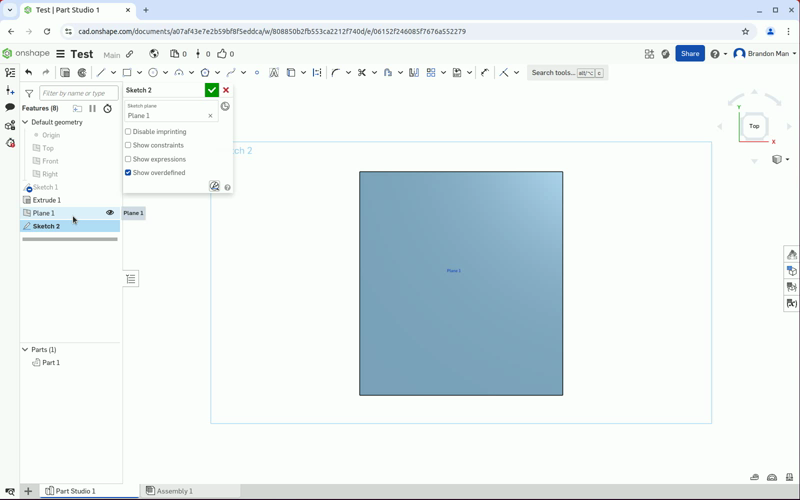
mouse_move(73, 352)
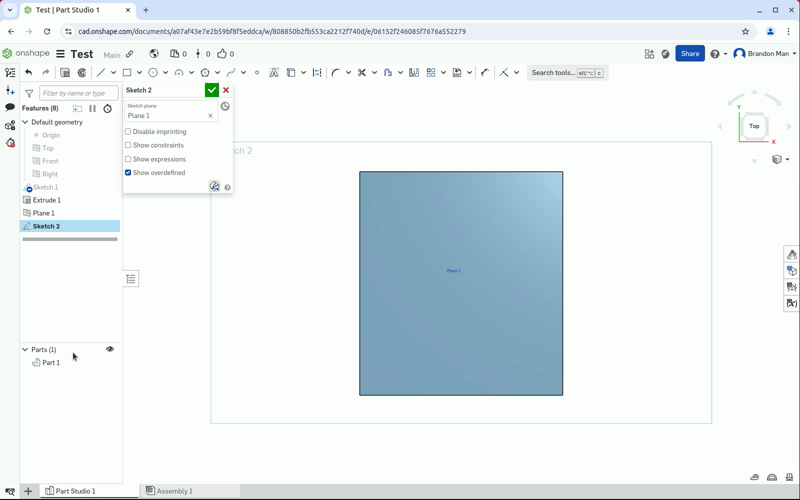
key(y)
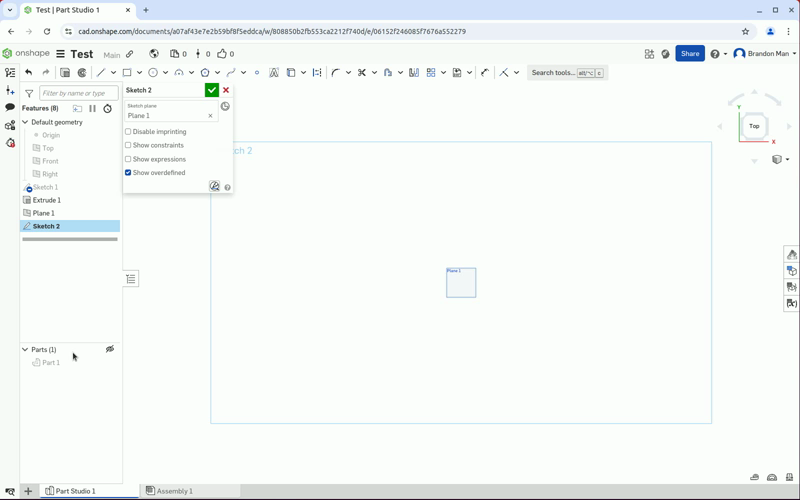
key(l)
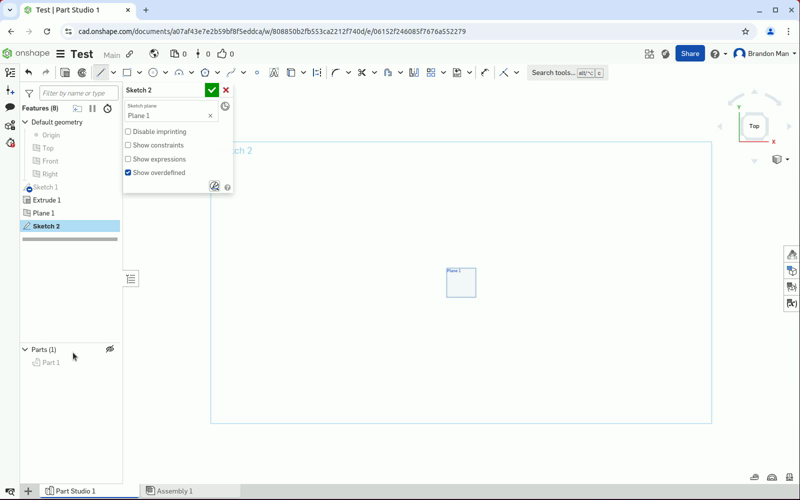
key_down(shift)
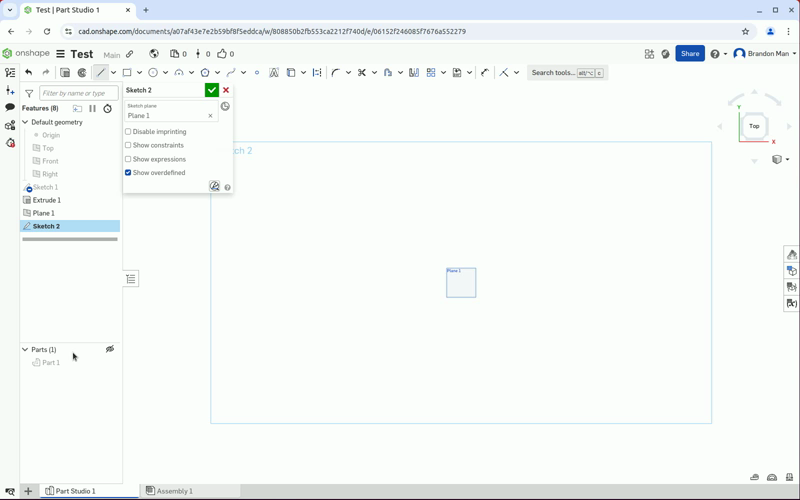
mouse_move(359, 327)
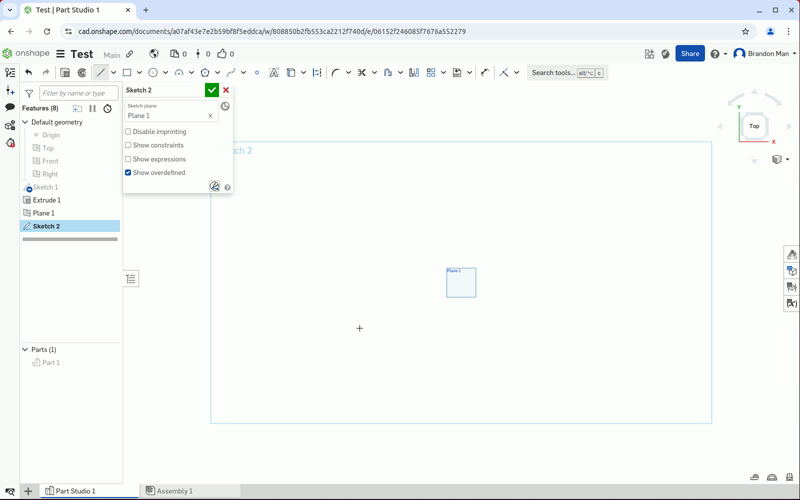
click(359, 327)
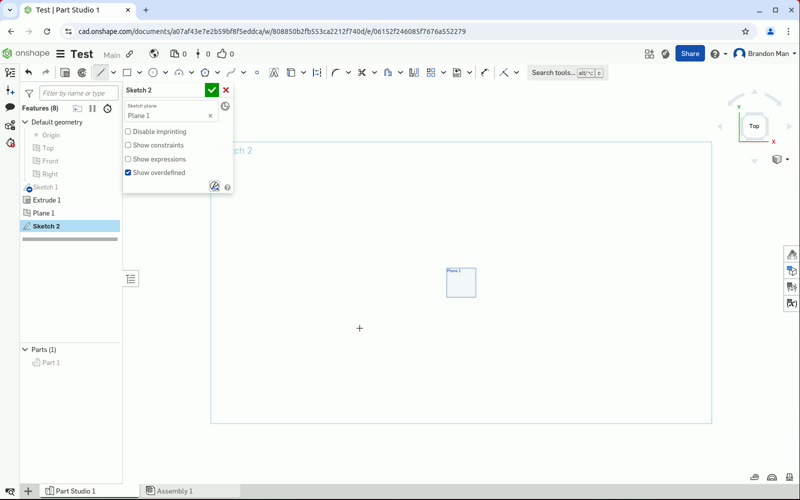
key_up(shift)
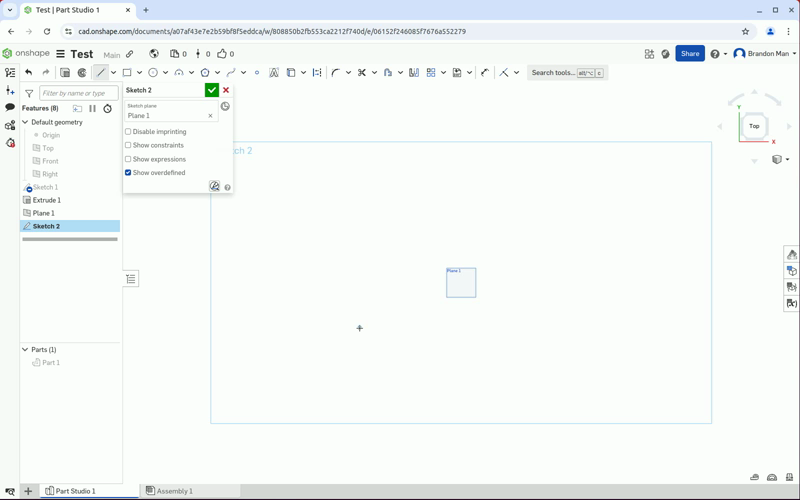
key_down(shift)
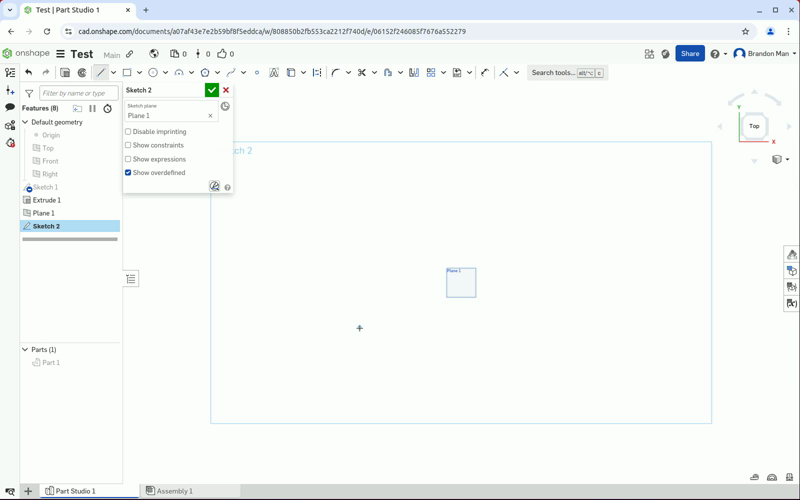
mouse_move(494, 327)
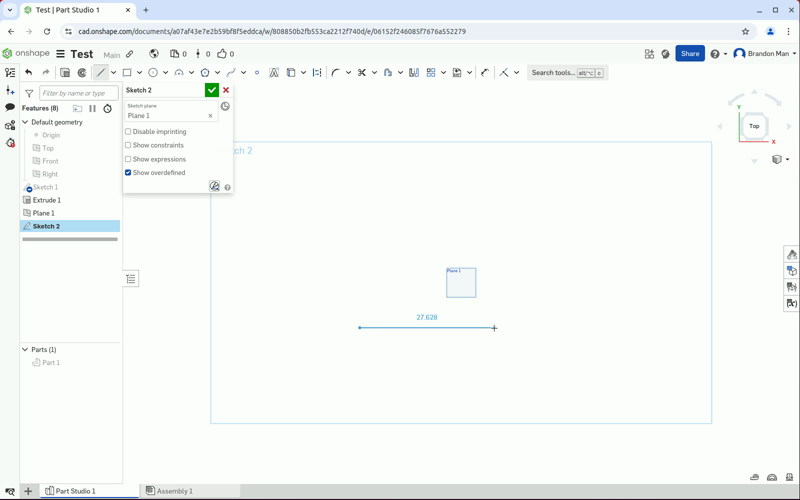
click(494, 327)
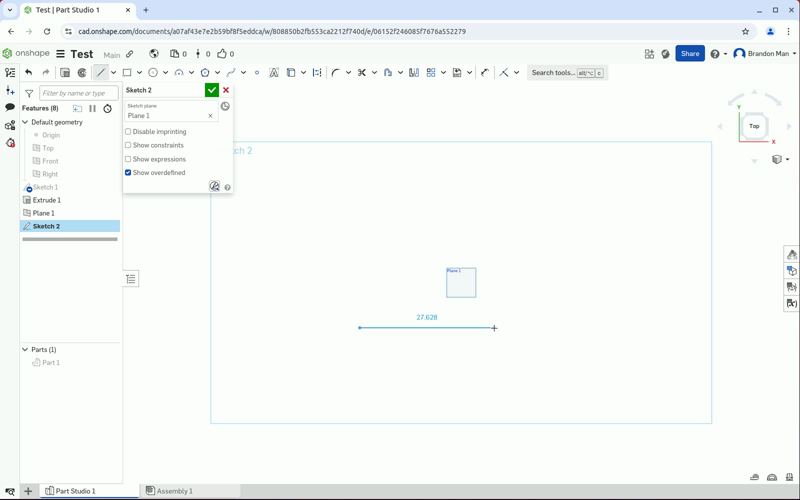
key_up(shift)
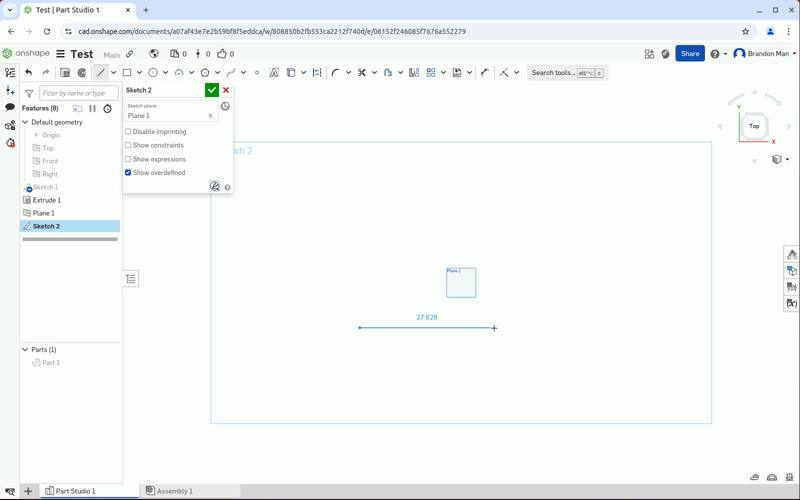
key_down(shift)
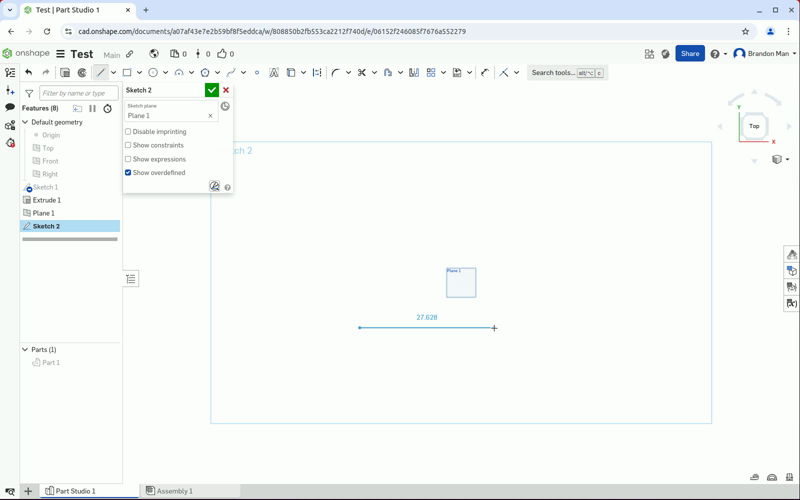
mouse_move(494, 238)
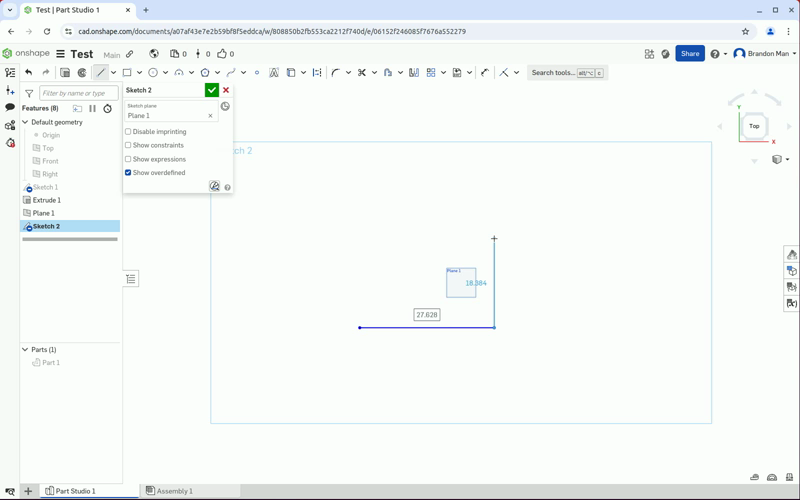
click(494, 238)
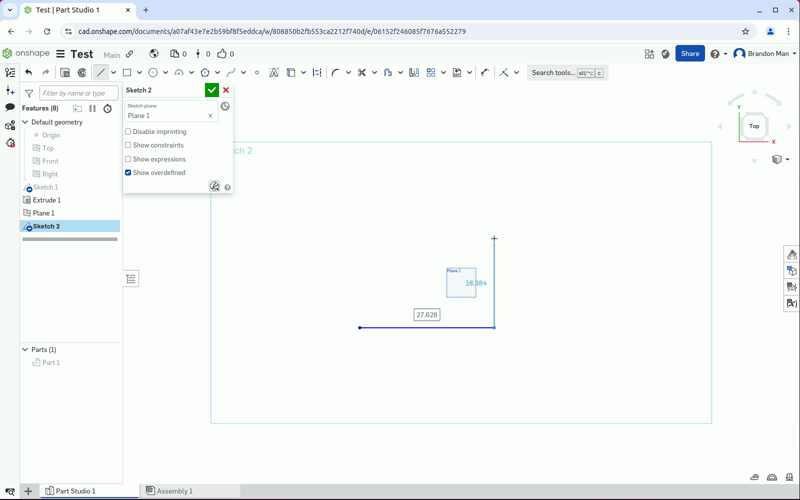
key_up(shift)
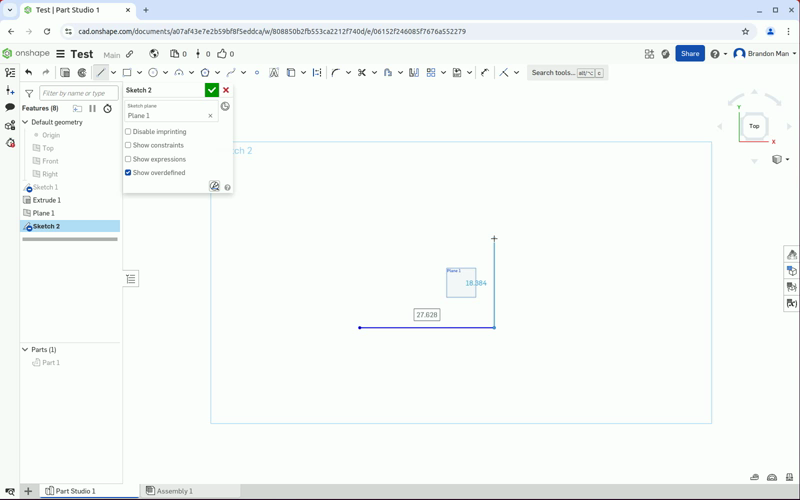
key_down(shift)
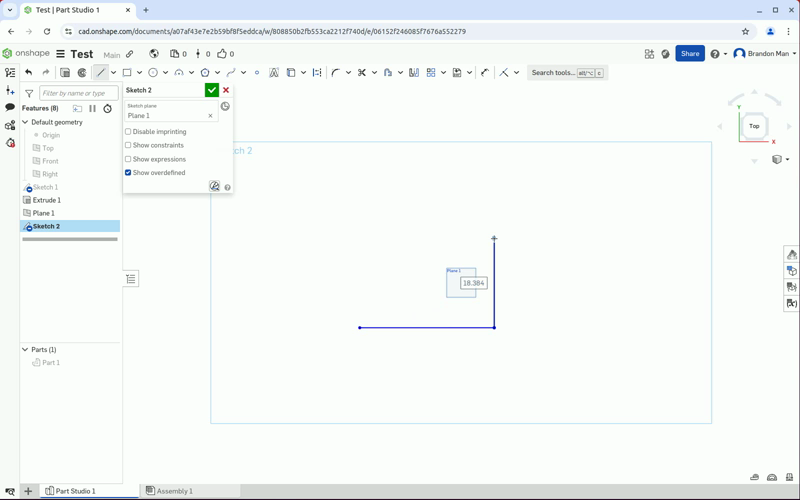
mouse_move(359, 238)
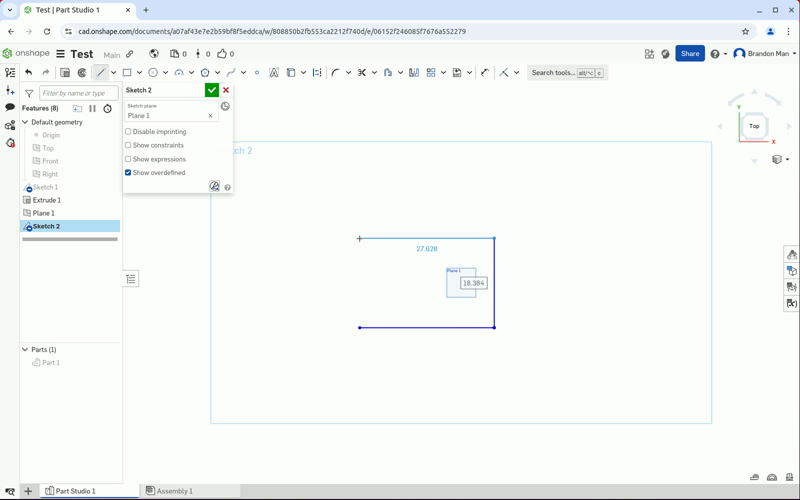
click(359, 238)
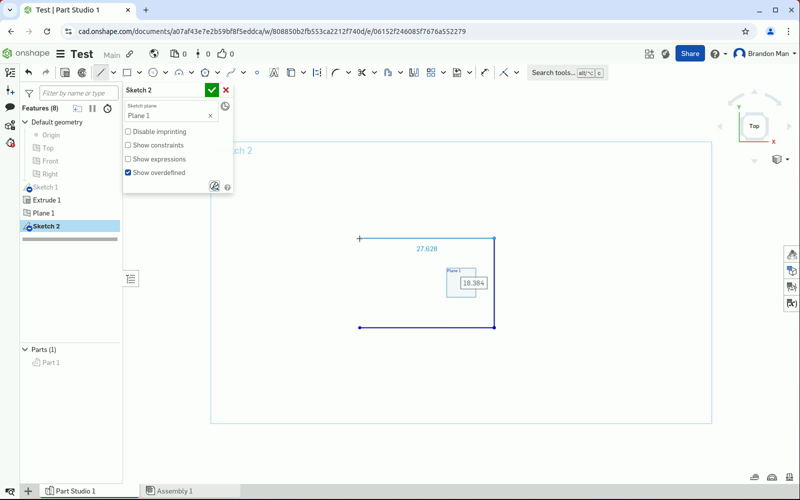
key_up(shift)
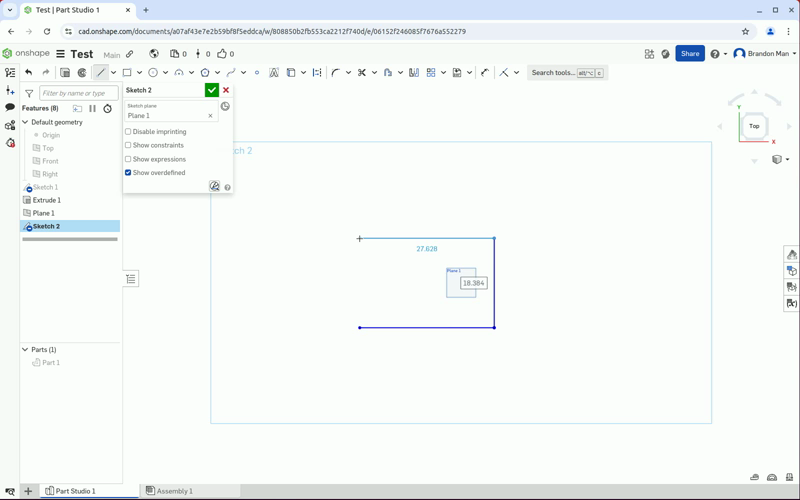
key_down(shift)
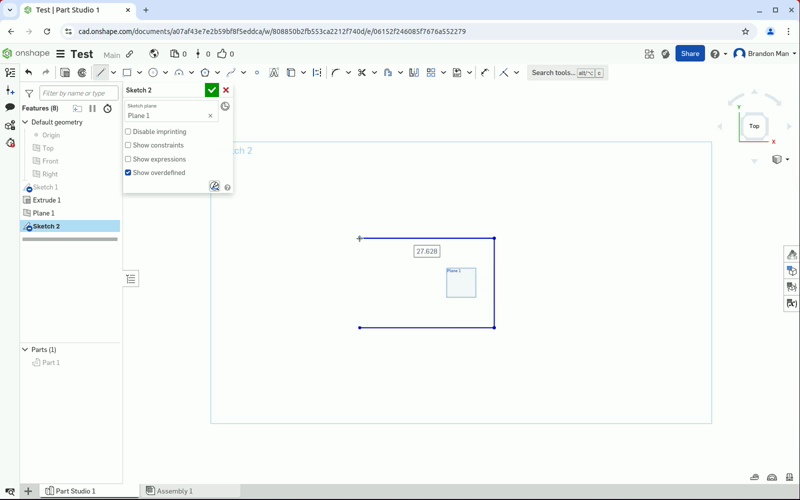
mouse_move(359, 327)
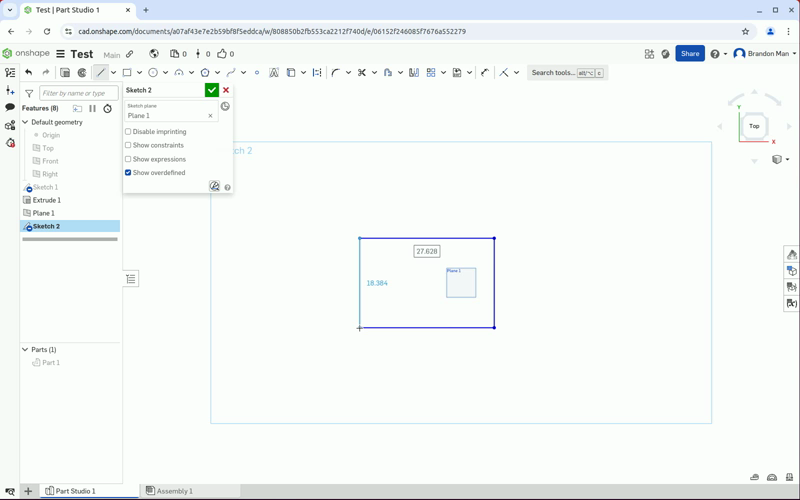
key_up(shift)
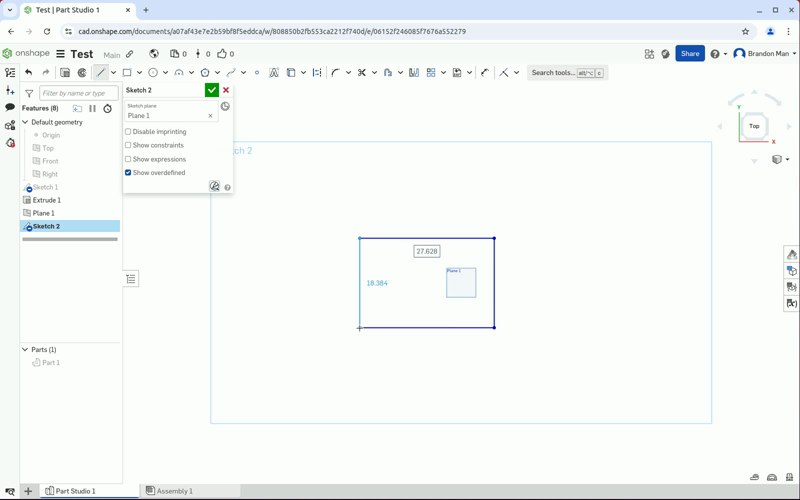
click(359, 327)
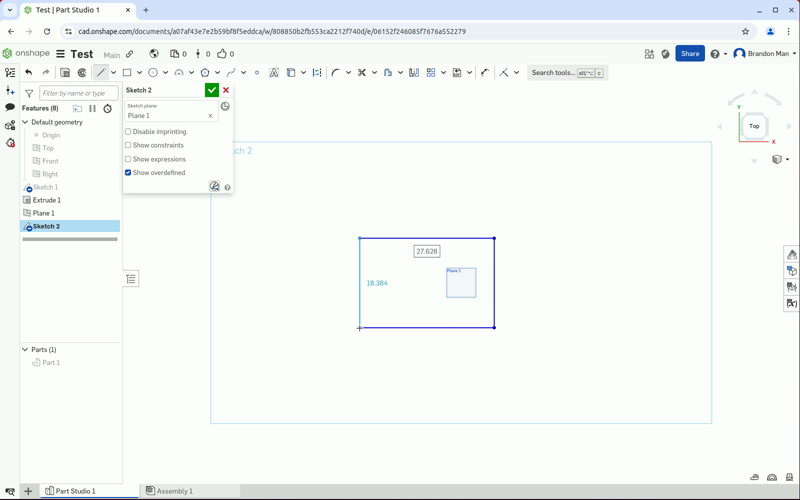
key(esc)
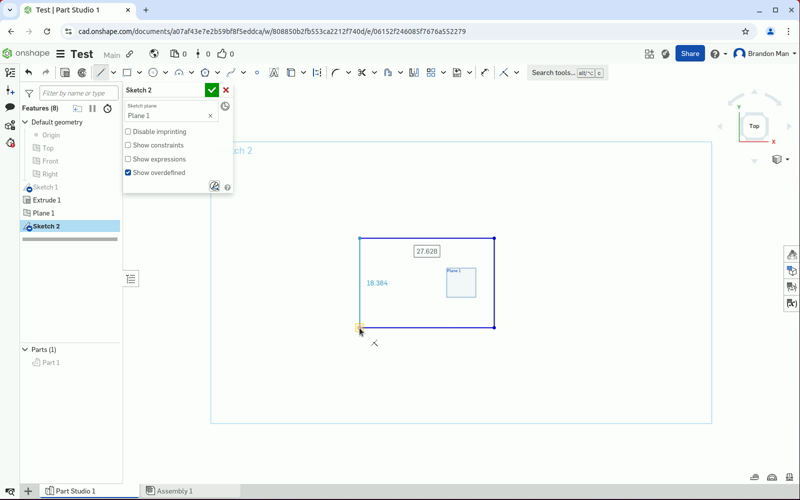
mouse_move(454, 317)
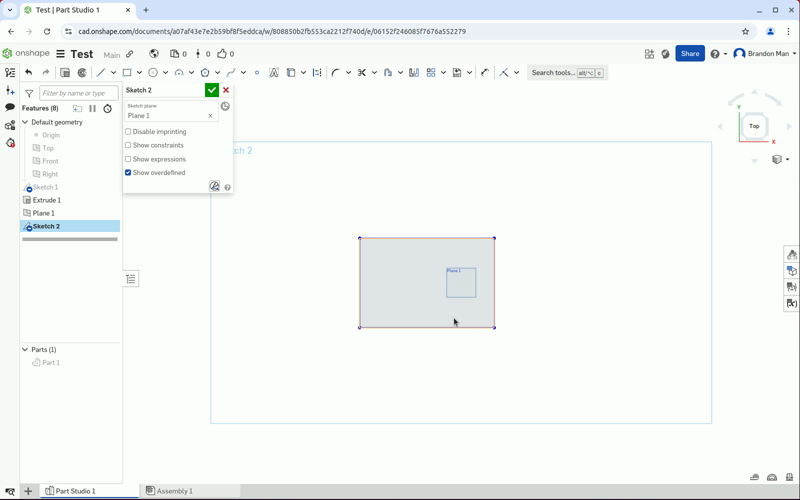
click(454, 317)
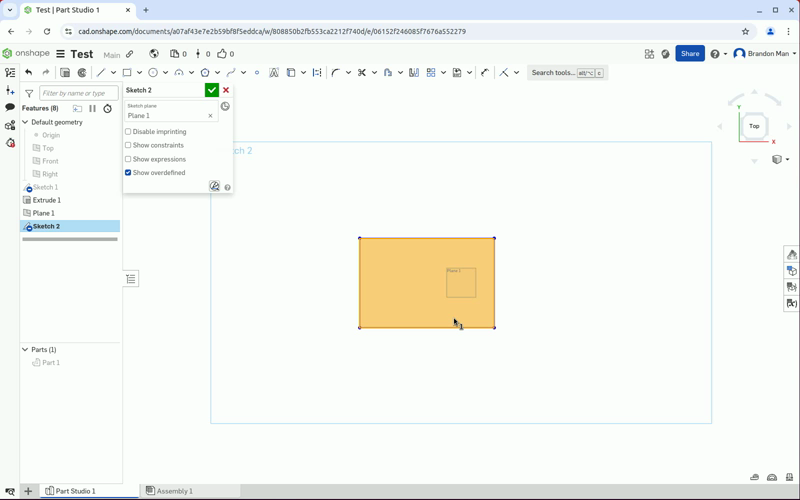
mouse_move(73, 352)
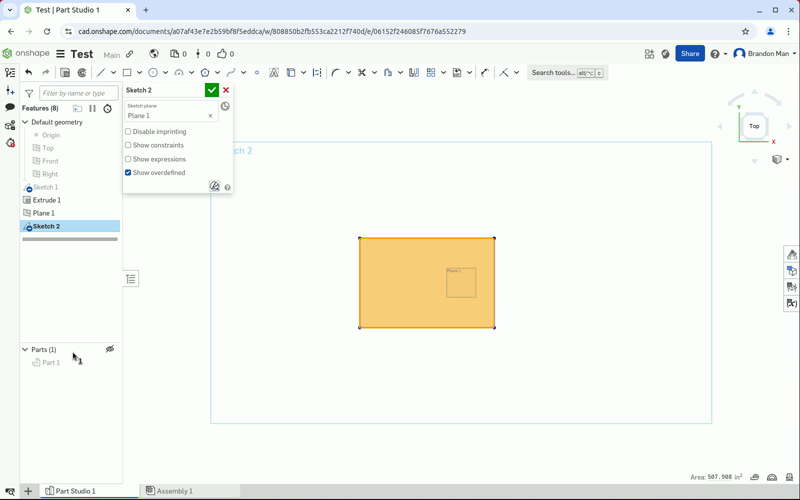
key(shift+y)
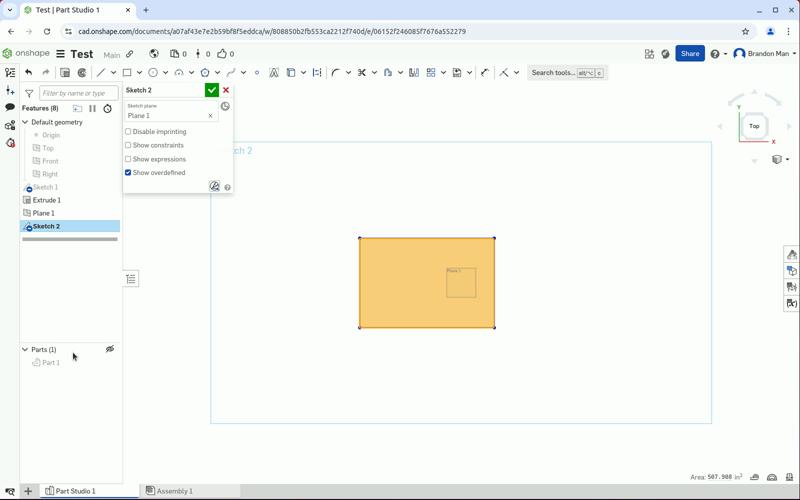
key(shift+e)
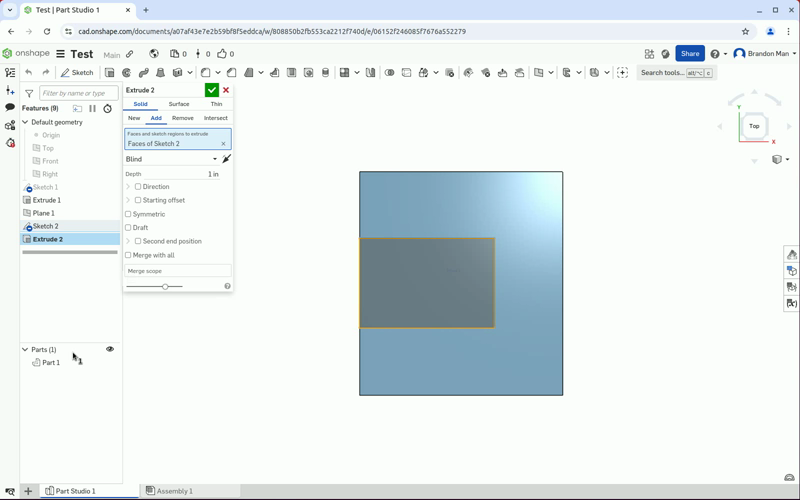
mouse_move(143, 106)
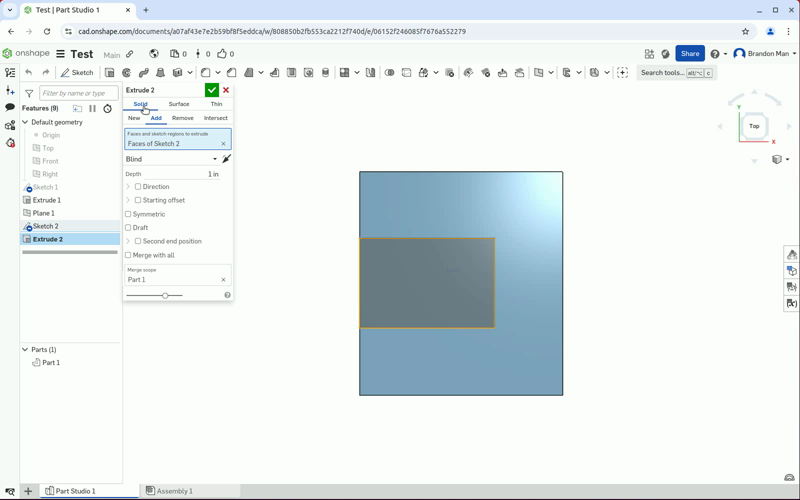
click(143, 106)
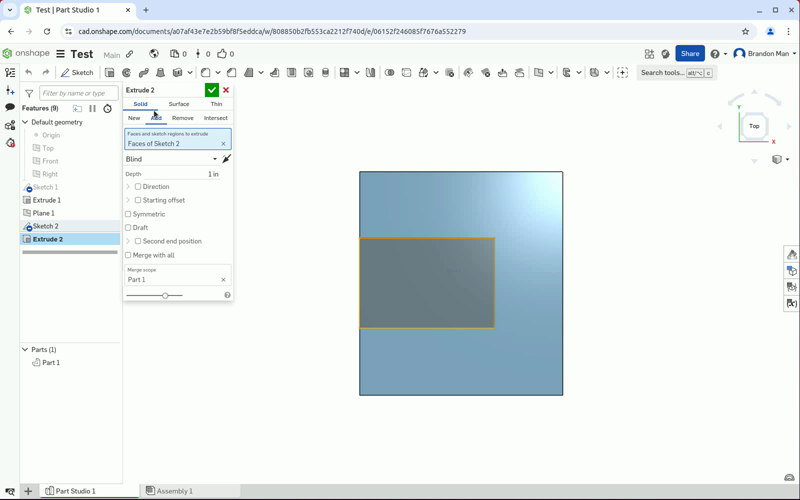
mouse_move(186, 120)
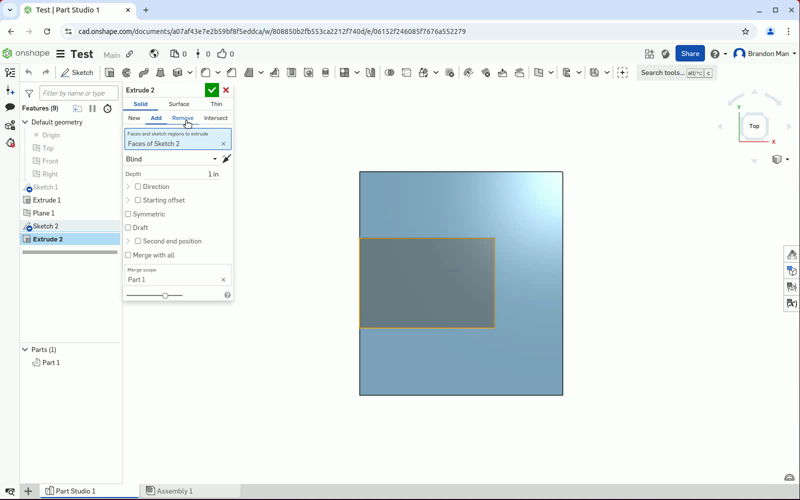
click(186, 120)
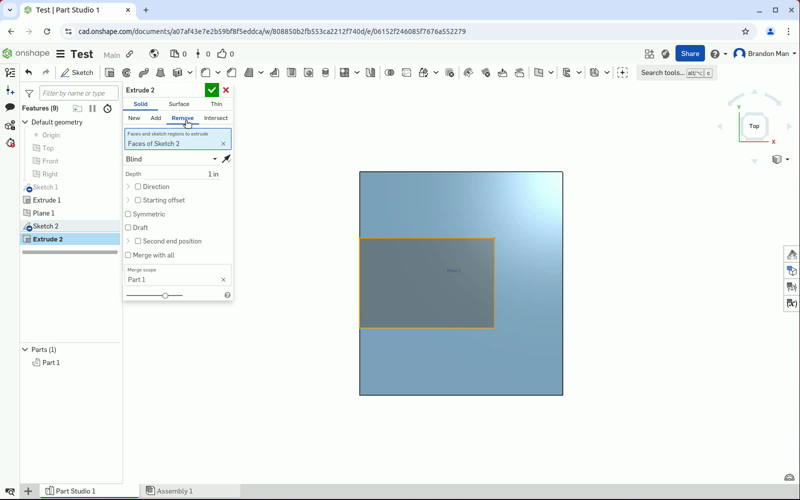
key(tab, 4)
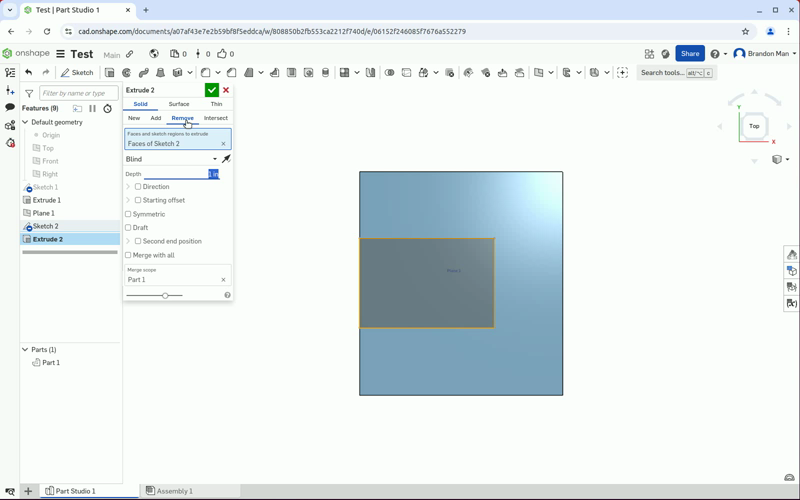
text(0.963)
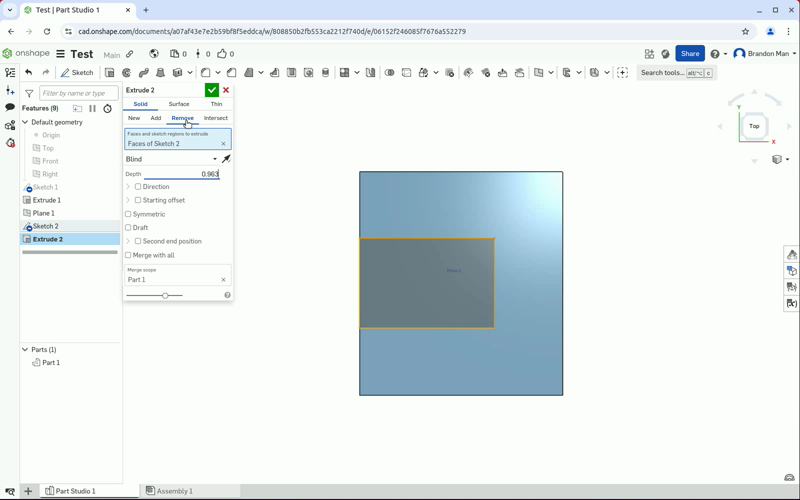
key(tab, 6)
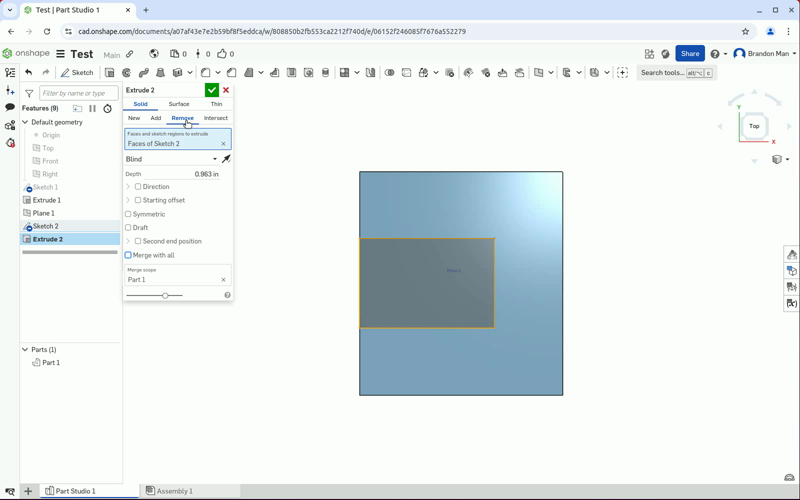
key(space)
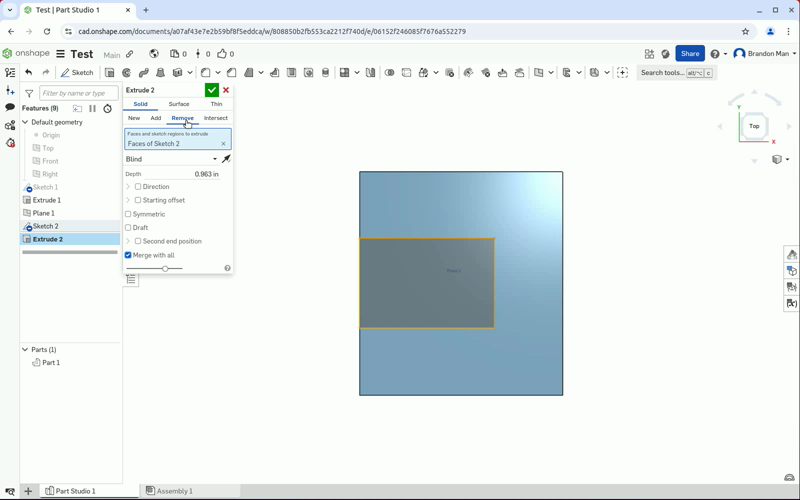
key(enter)
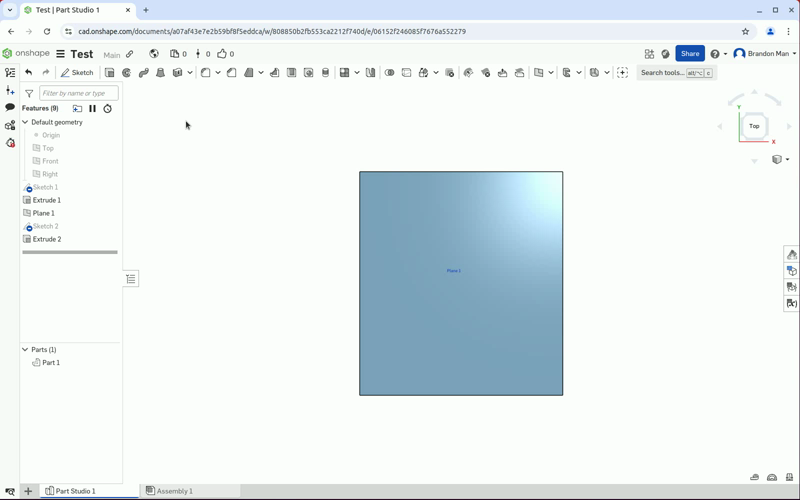
key(shift+h)
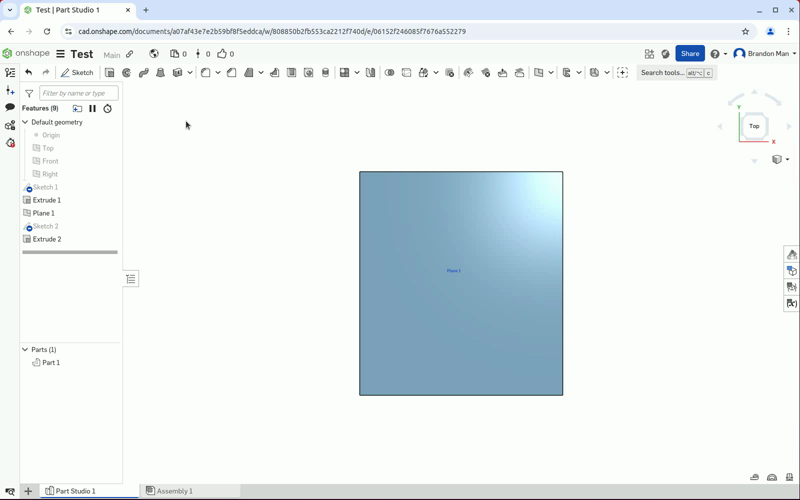
key(shift+h)
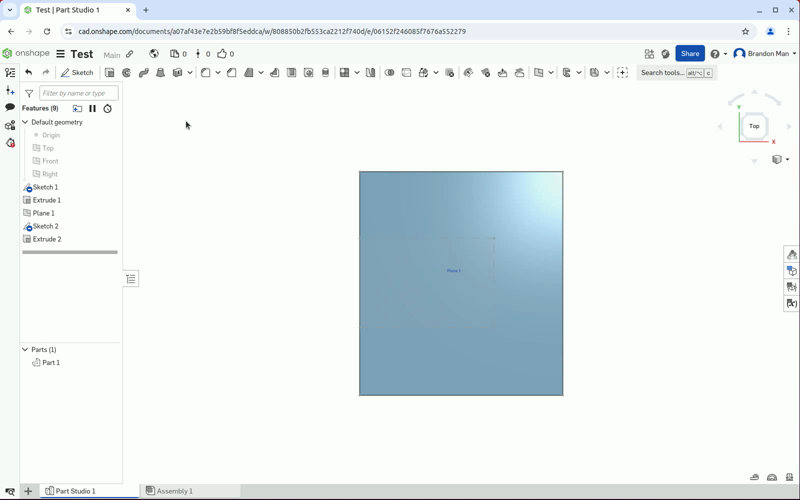
key(shift+7)
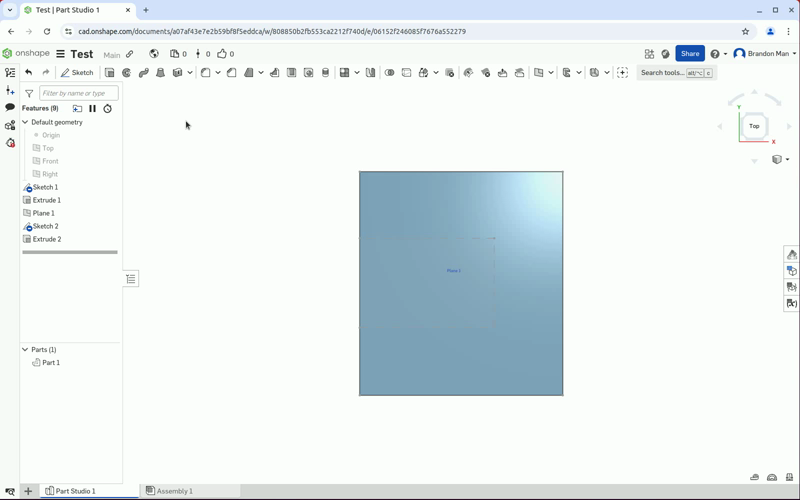
key(up, 3)
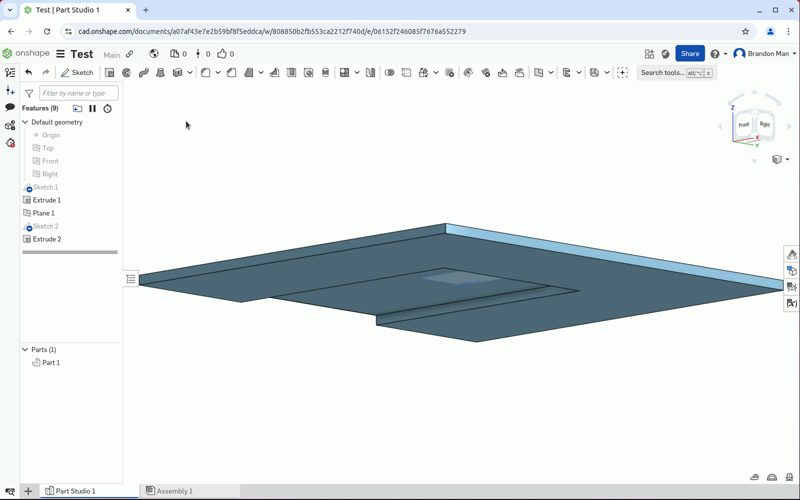
key(left, 3)
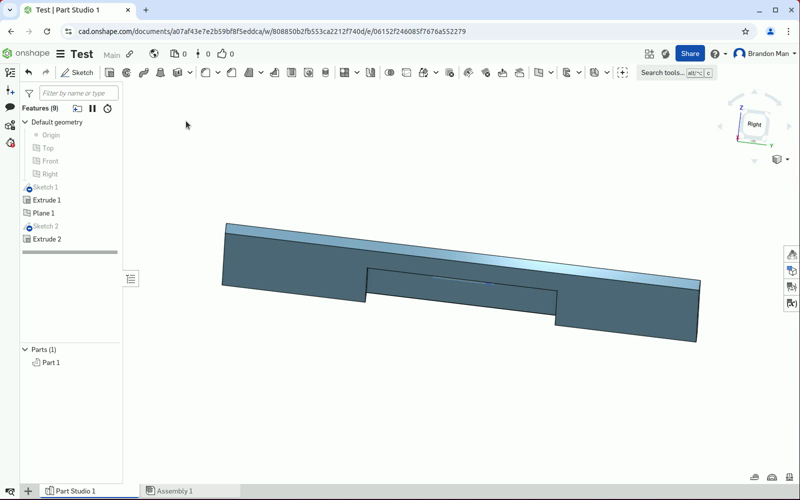
key(right, 3)
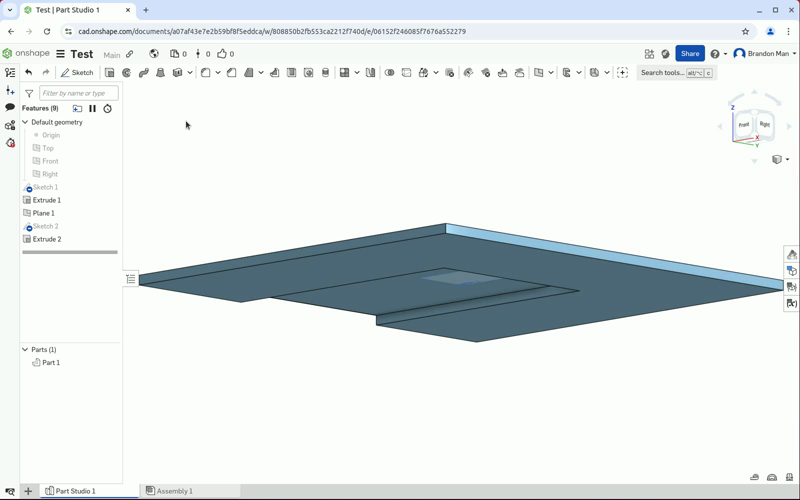
key(down, 3)
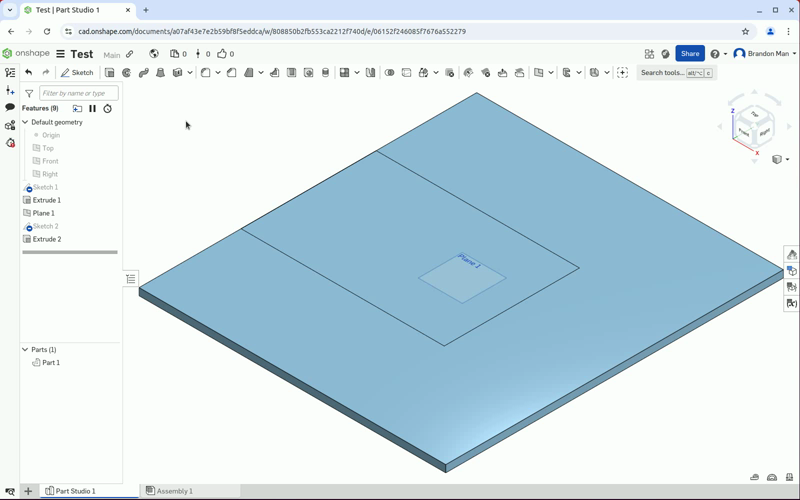
mouse_move(73, 189)
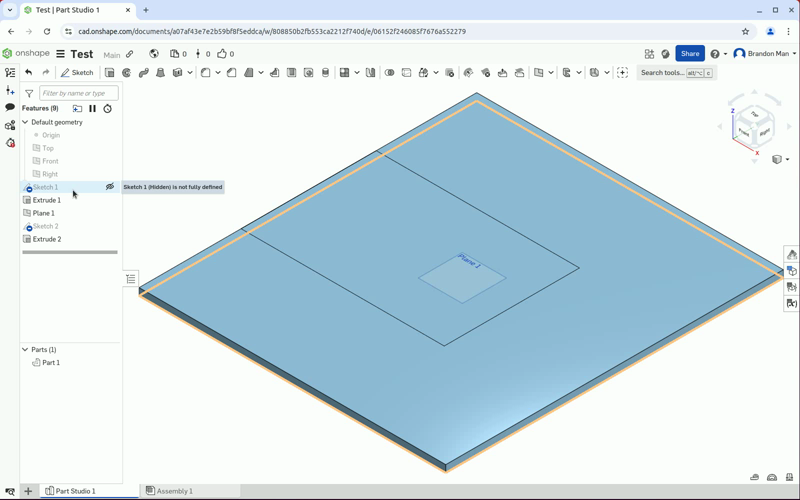
click(73, 189)